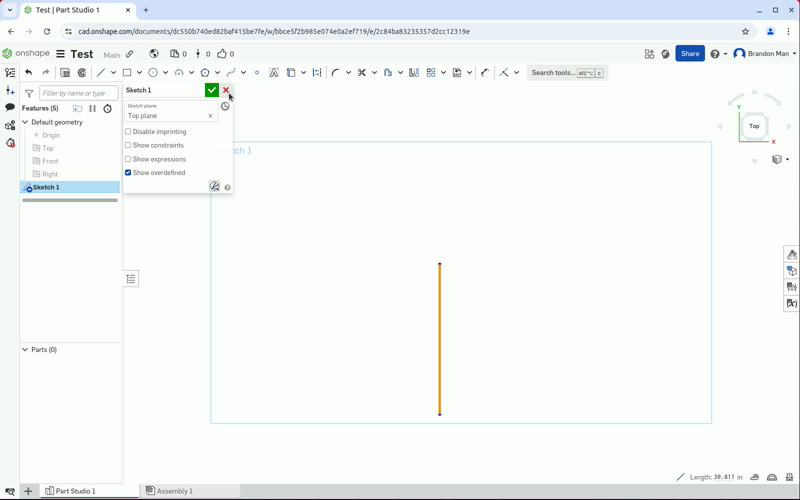
key(shift+h)
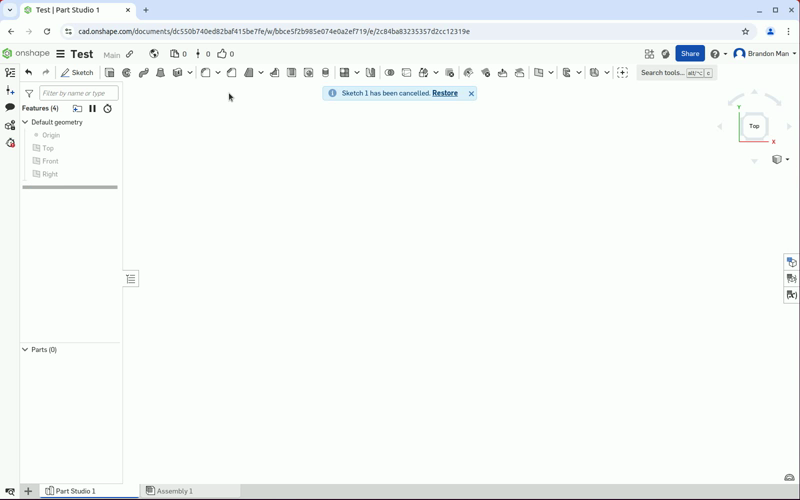
mouse_move(73, 352)
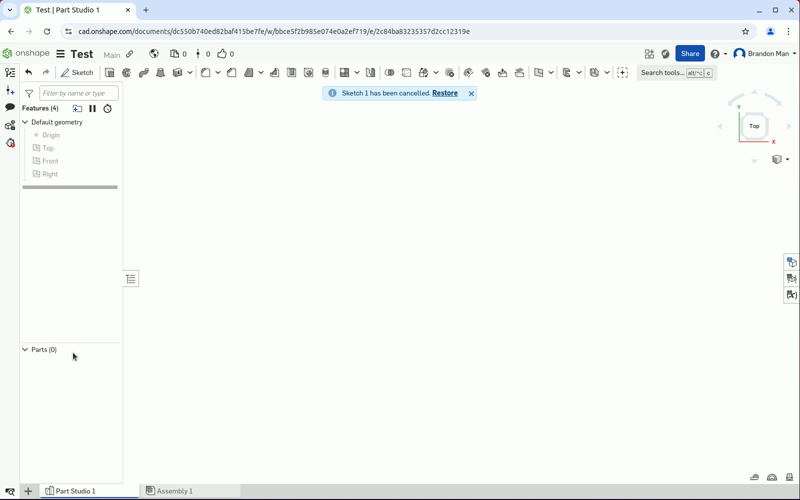
key(y)
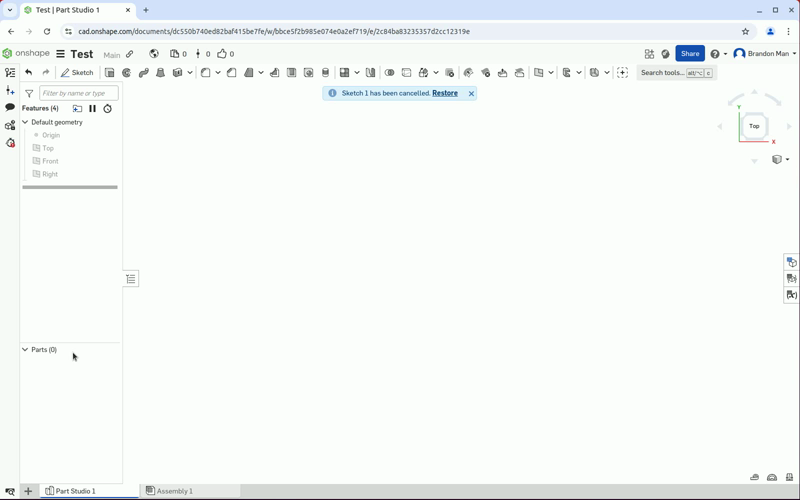
key(shift+p)
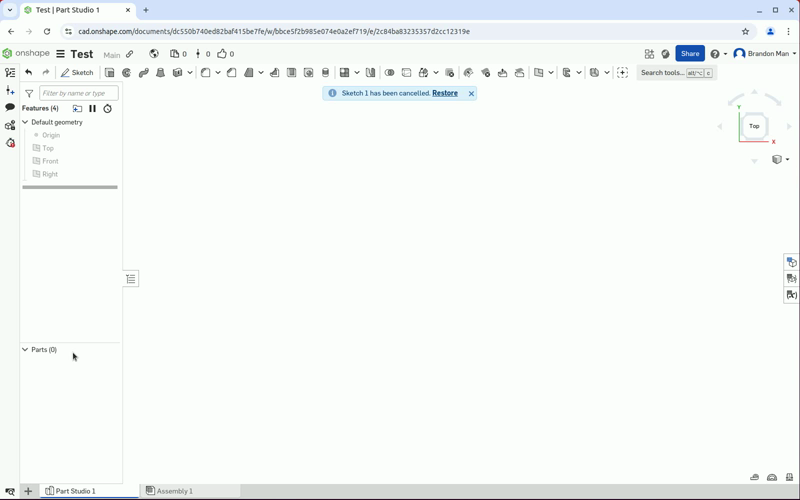
key(space)
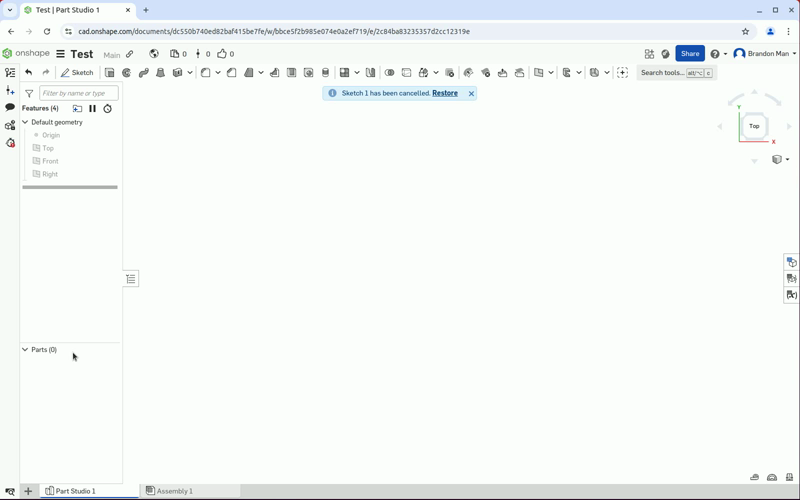
key_down(shift)
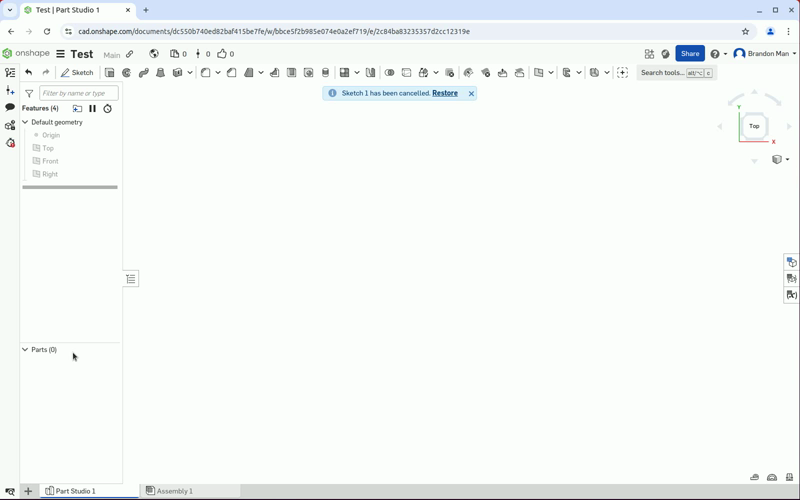
key(up)
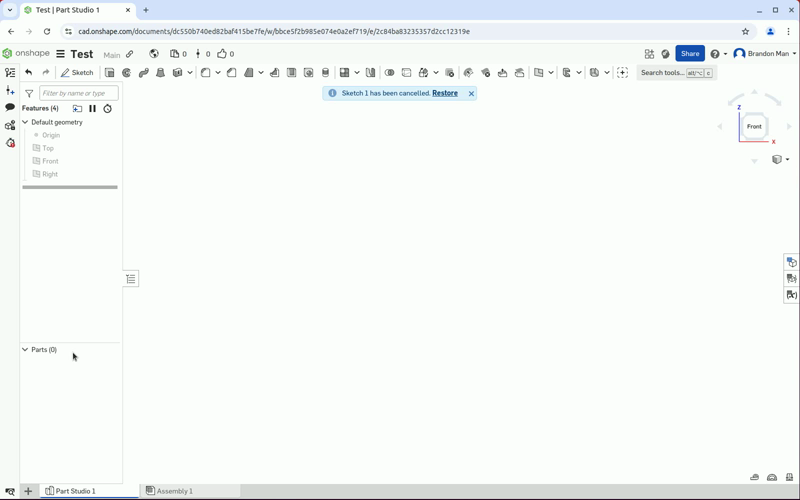
key_up(shift)
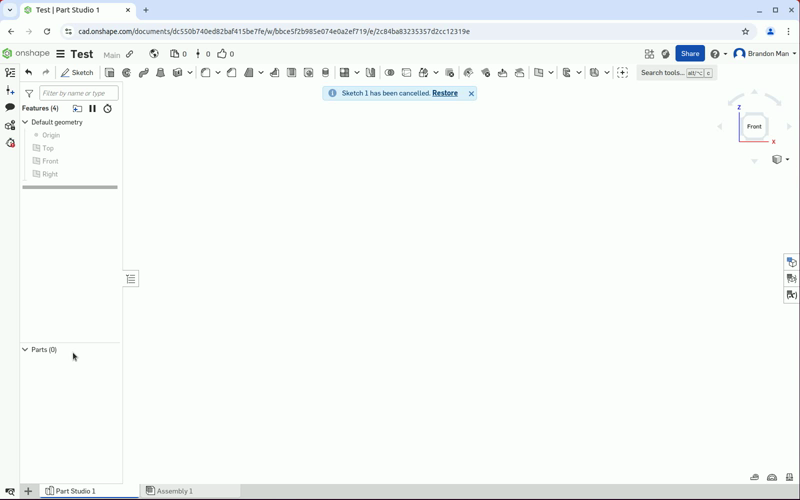
mouse_move(73, 352)
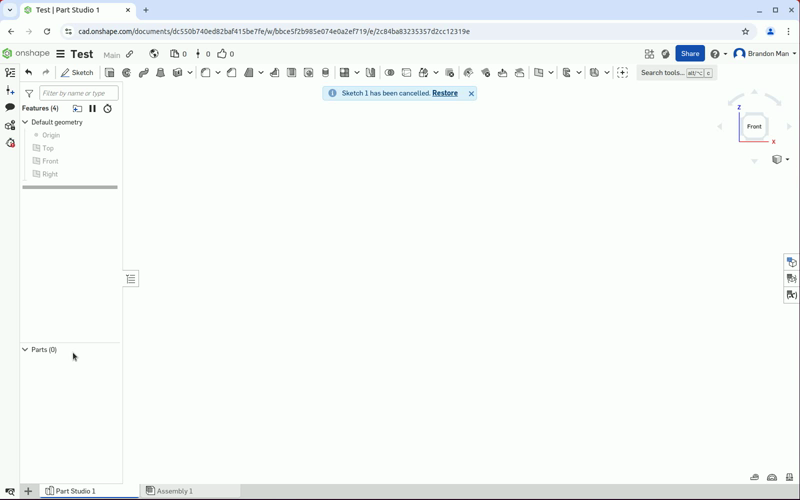
key(shift+y)
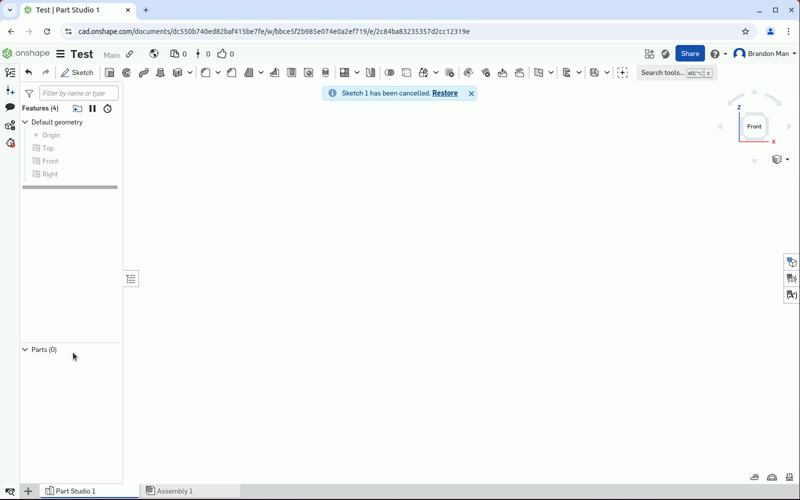
key(shift+s)
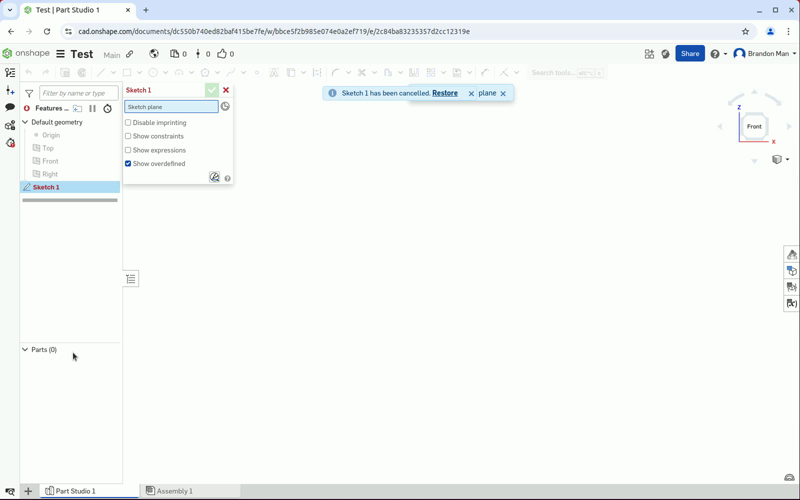
mouse_move(73, 163)
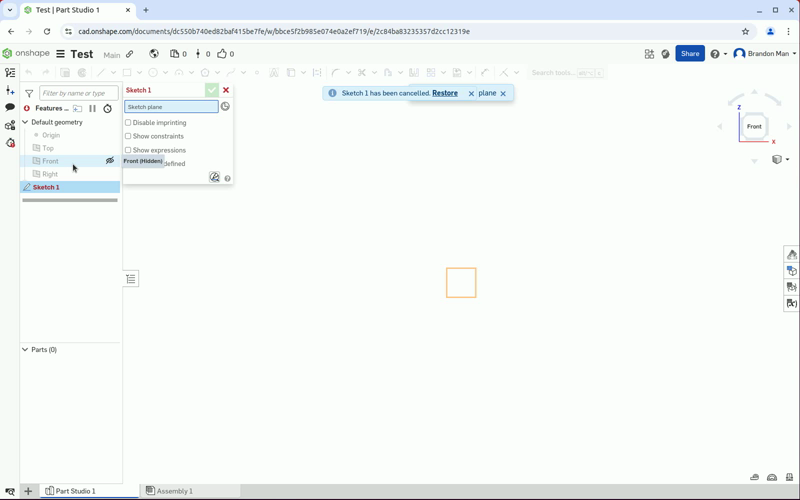
click(73, 163)
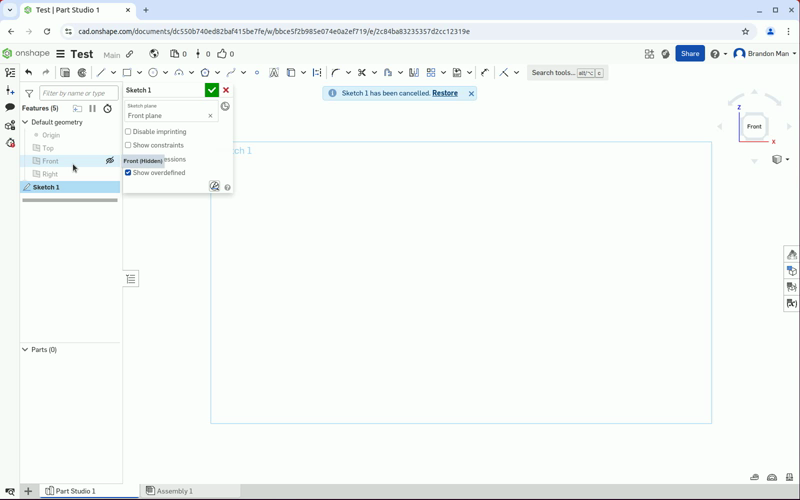
mouse_move(73, 352)
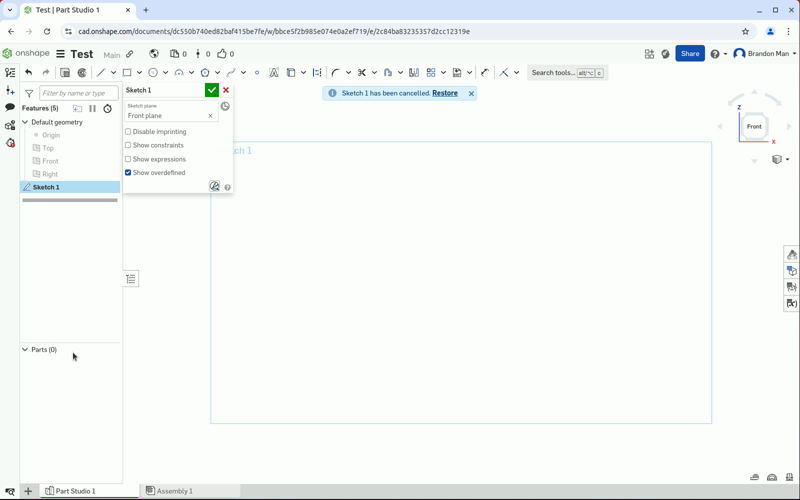
key(y)
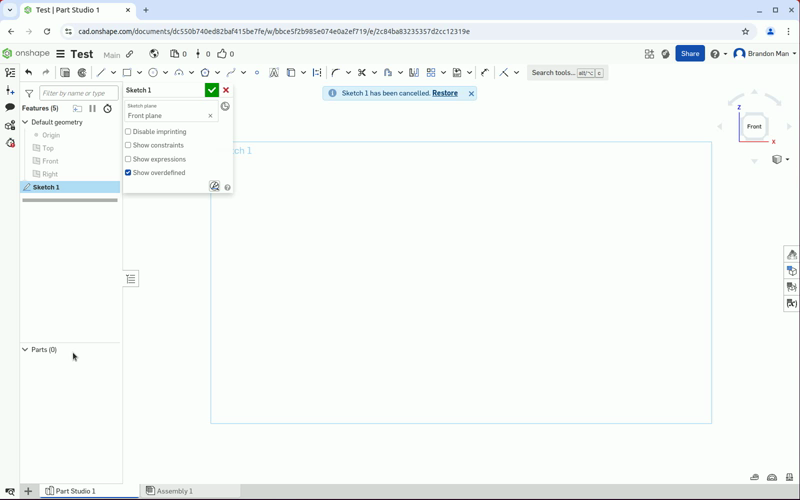
key(l)
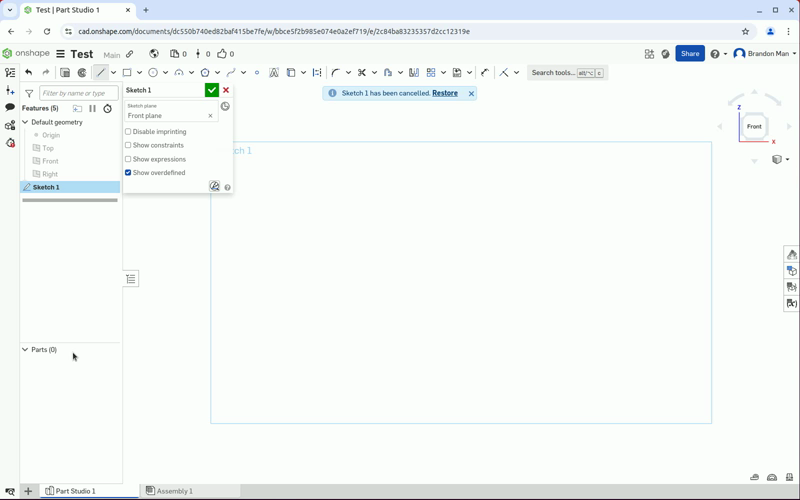
key_down(shift)
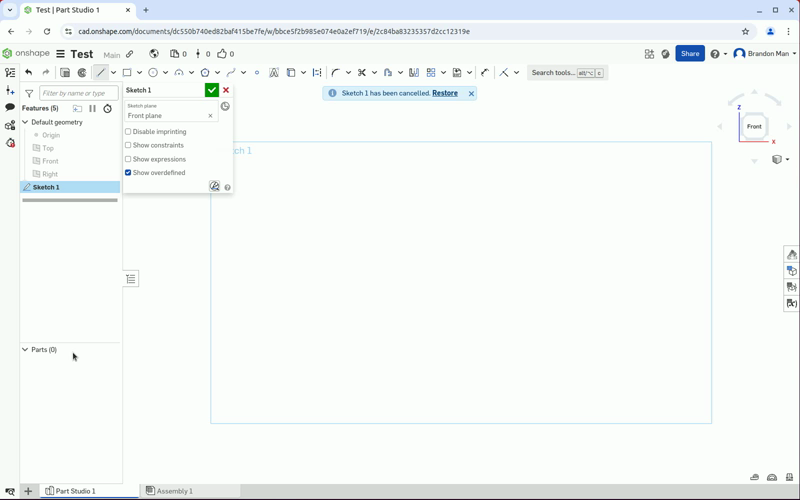
mouse_move(432, 316)
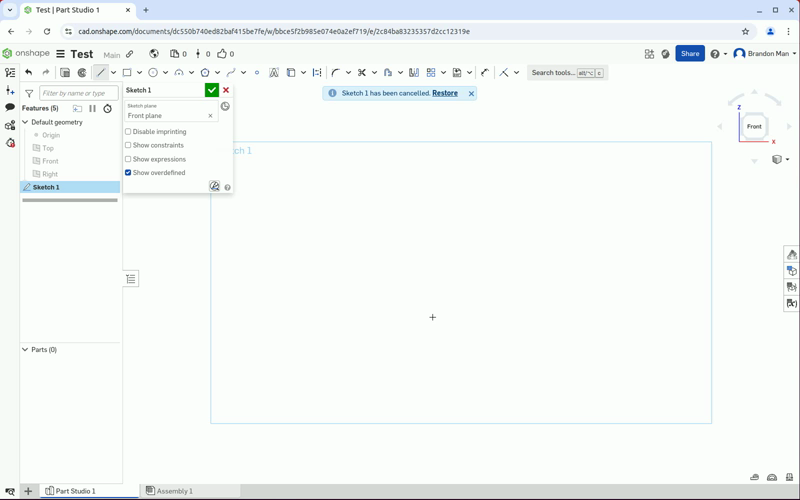
click(432, 316)
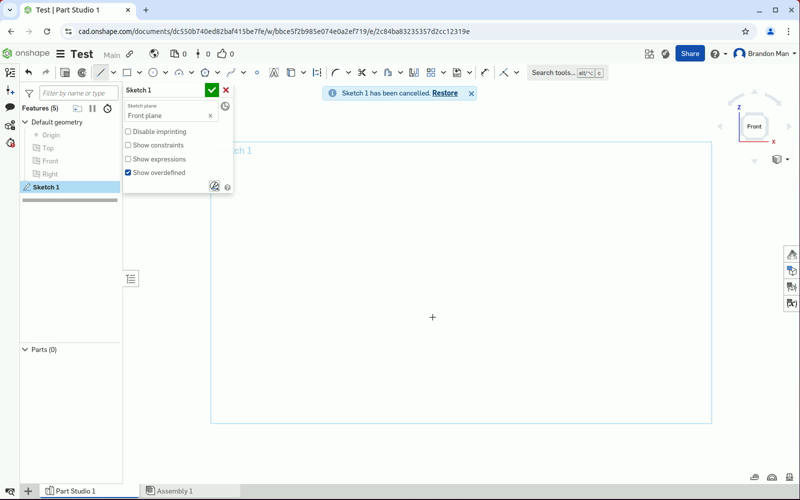
key_up(shift)
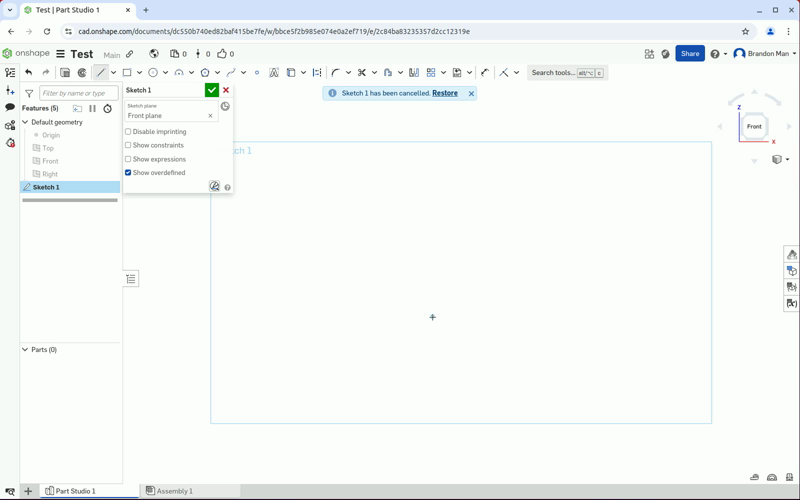
key_down(shift)
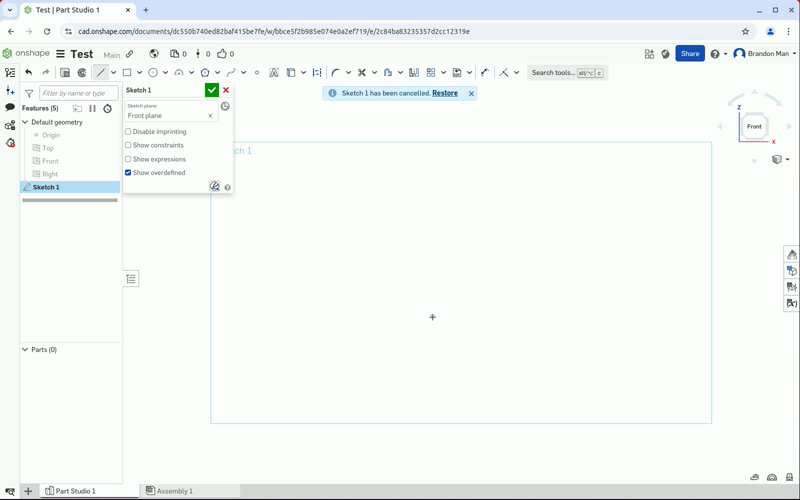
mouse_move(499, 316)
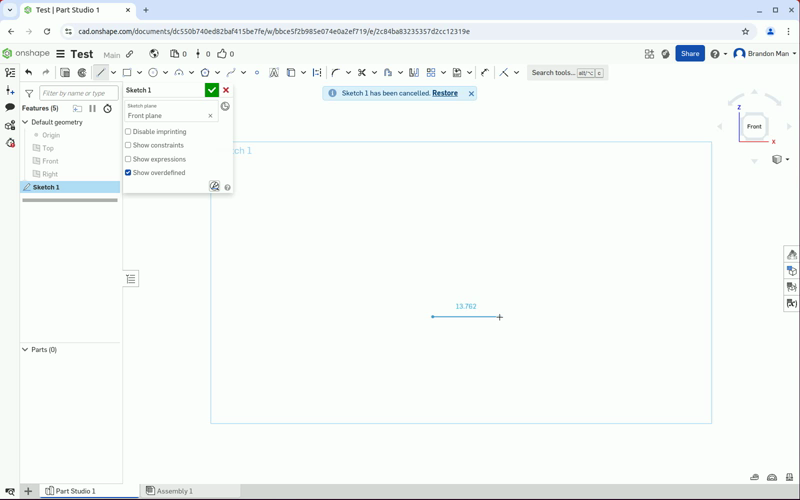
click(499, 316)
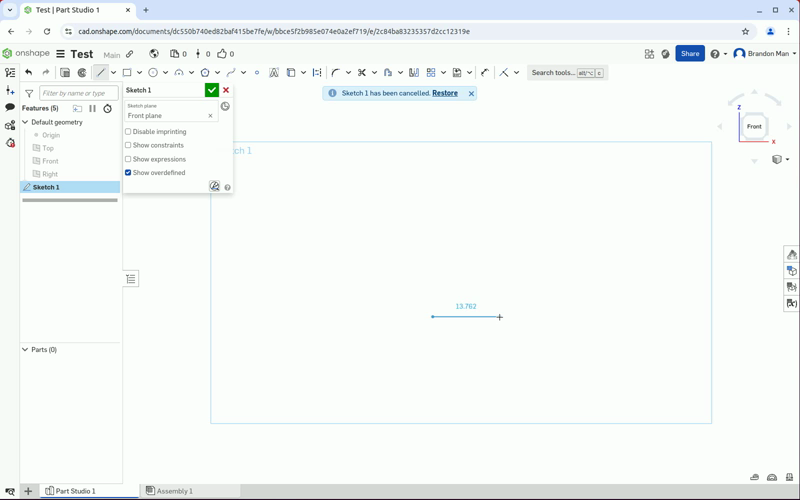
key_up(shift)
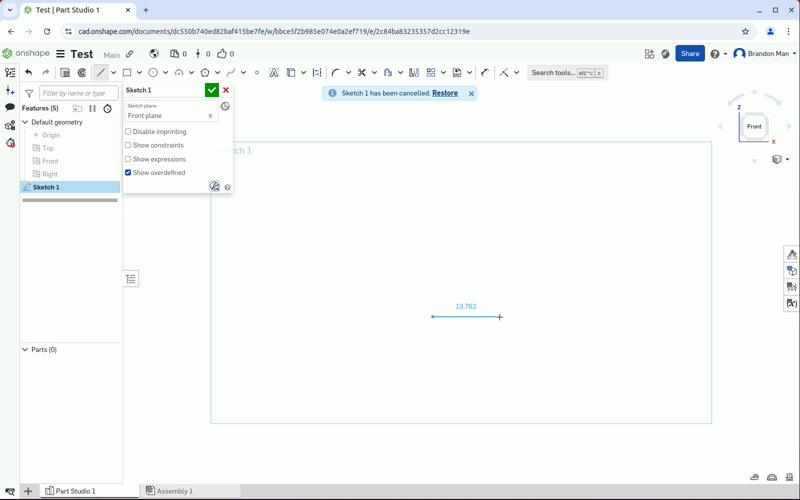
key_down(shift)
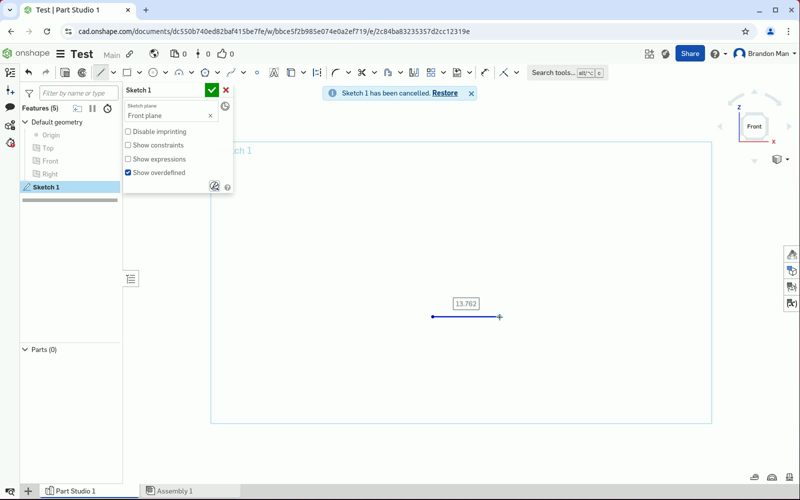
mouse_move(529, 316)
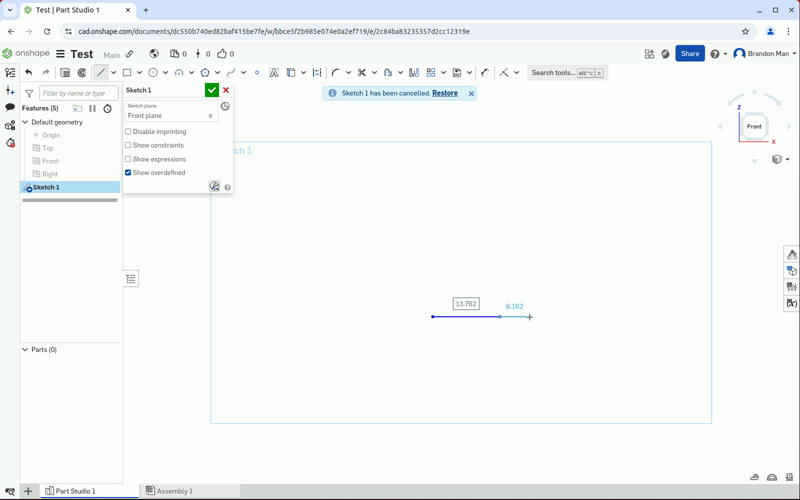
mouse_move(499, 273)
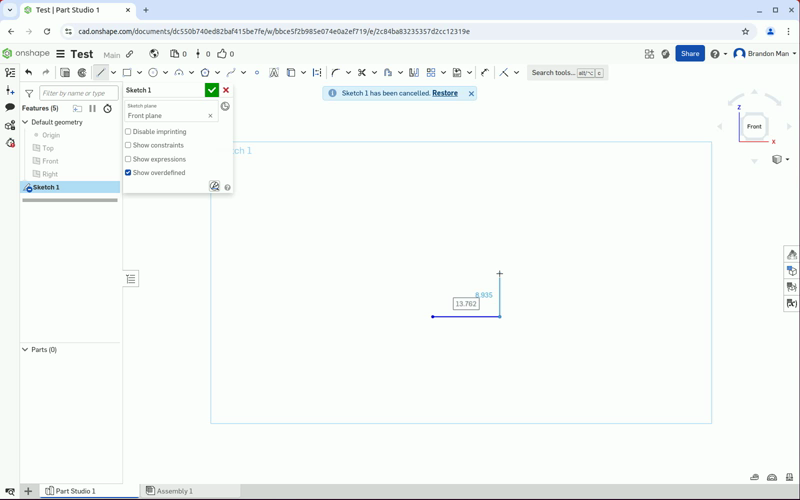
click(499, 273)
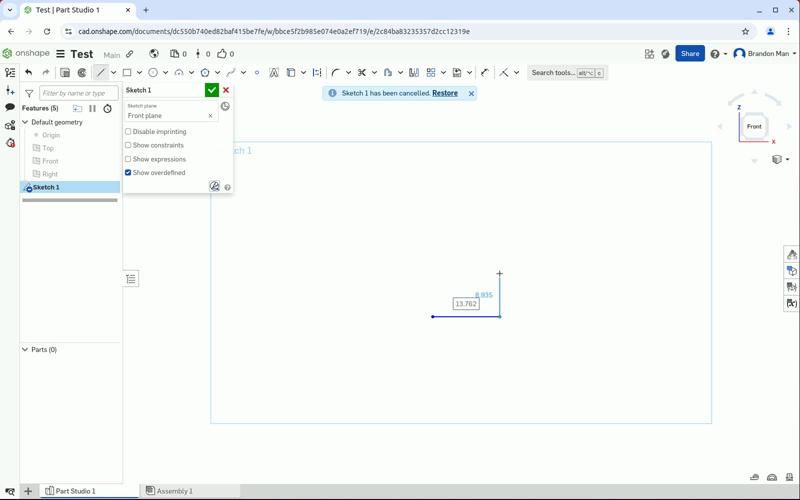
key_up(shift)
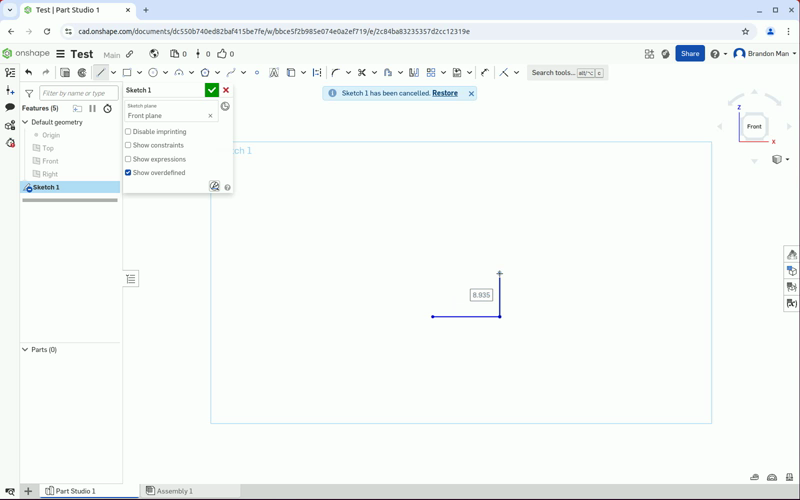
key_down(shift)
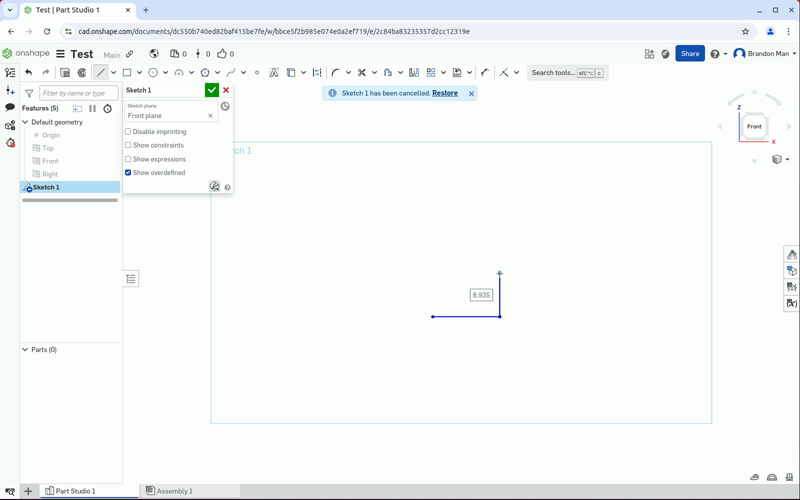
mouse_move(432, 273)
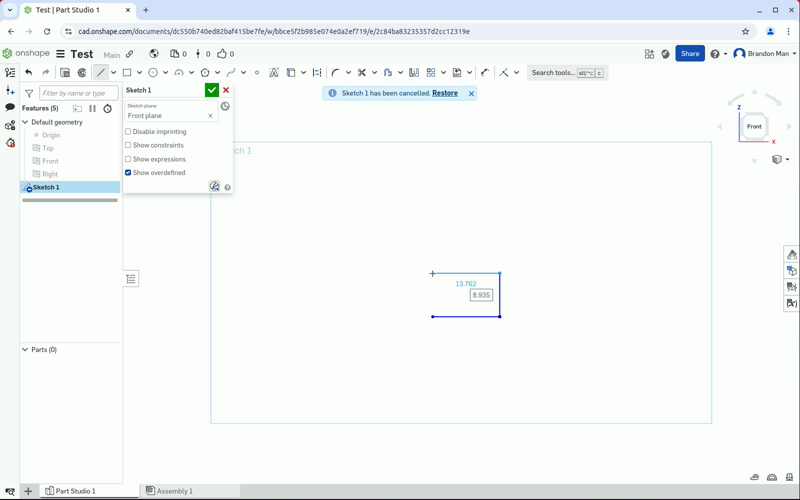
click(432, 273)
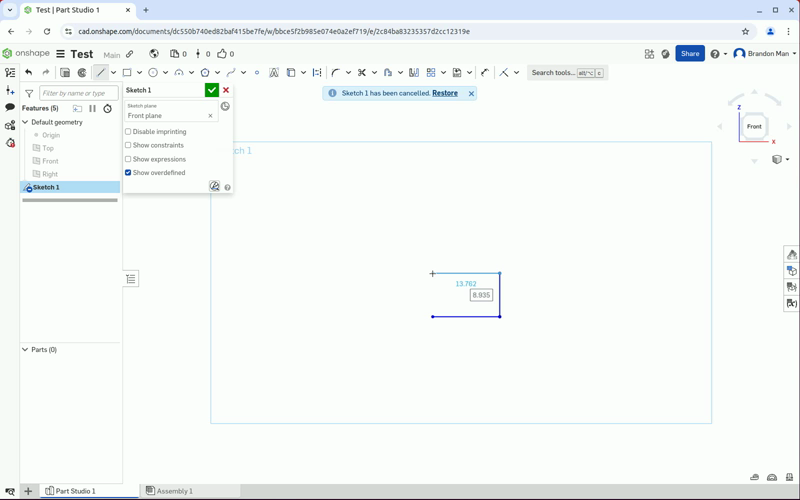
key_up(shift)
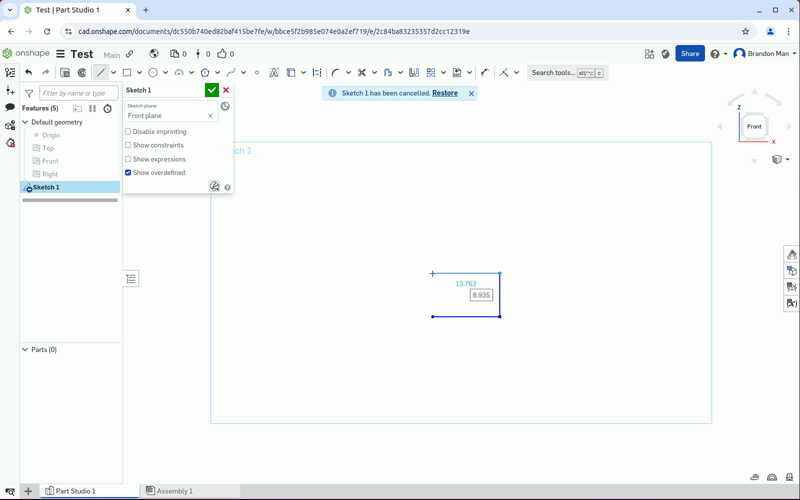
mouse_move(462, 273)
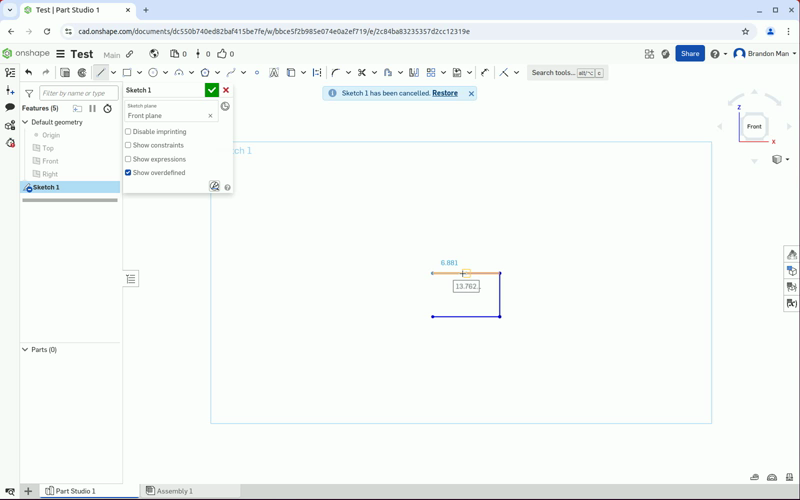
key_down(shift)
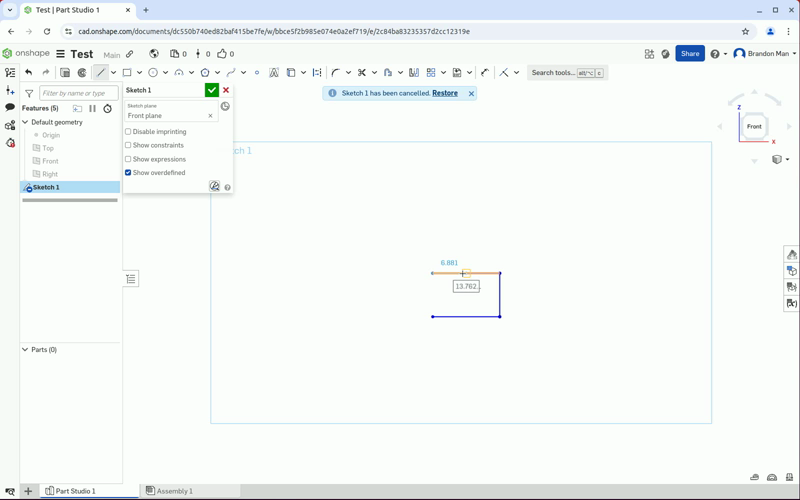
mouse_move(432, 316)
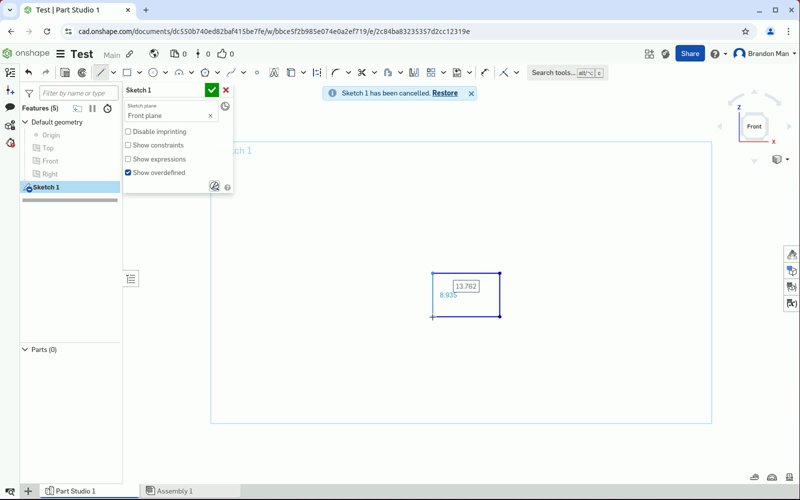
key_up(shift)
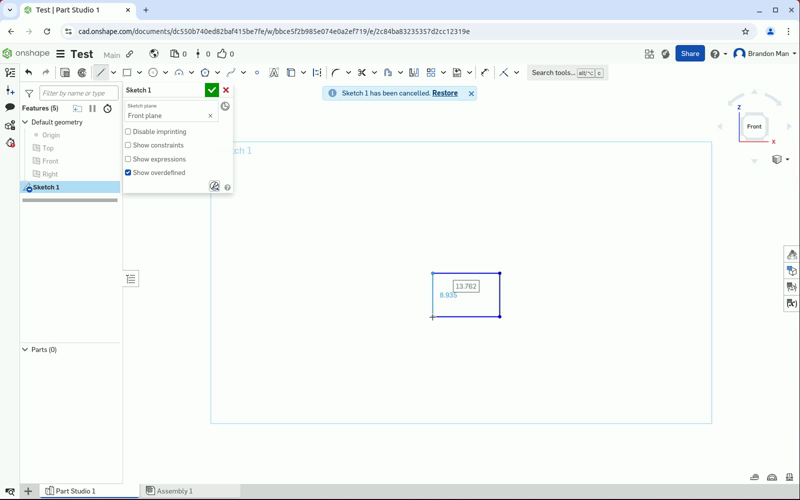
click(432, 316)
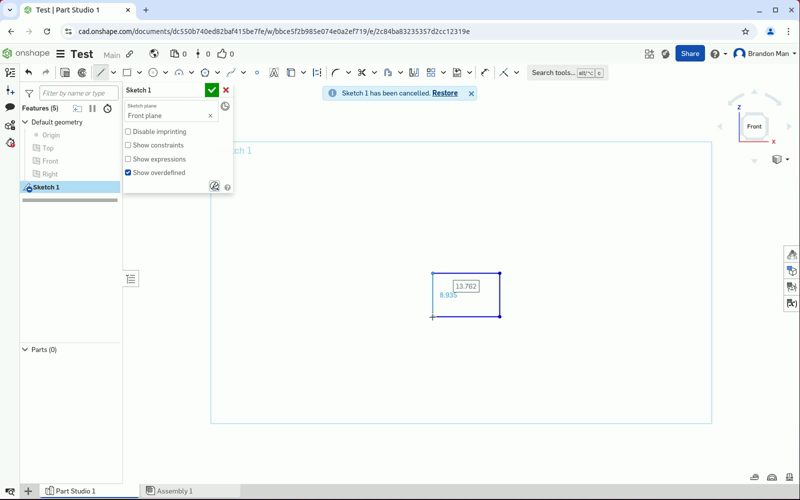
key(esc)
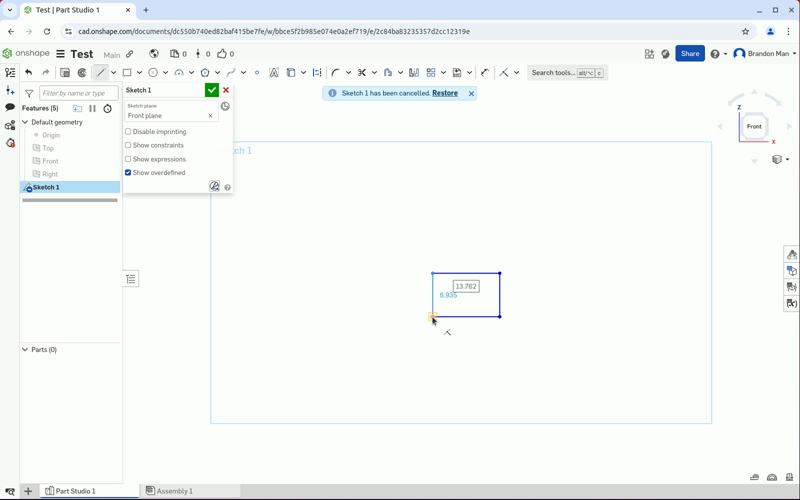
mouse_move(468, 299)
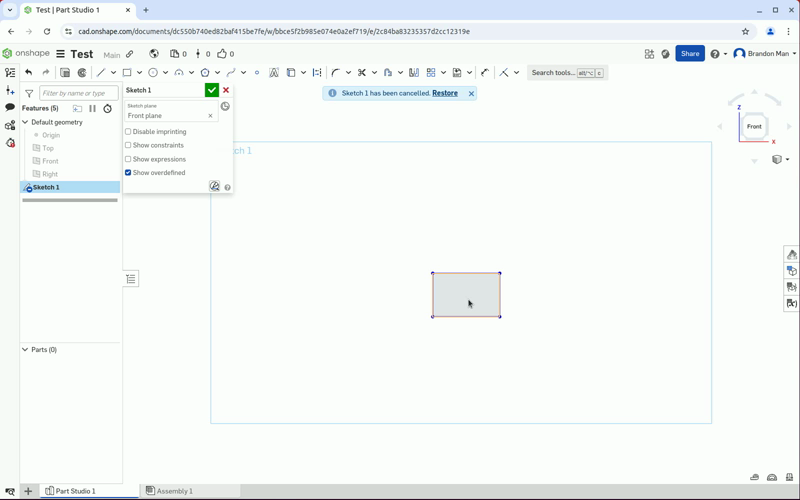
click(468, 299)
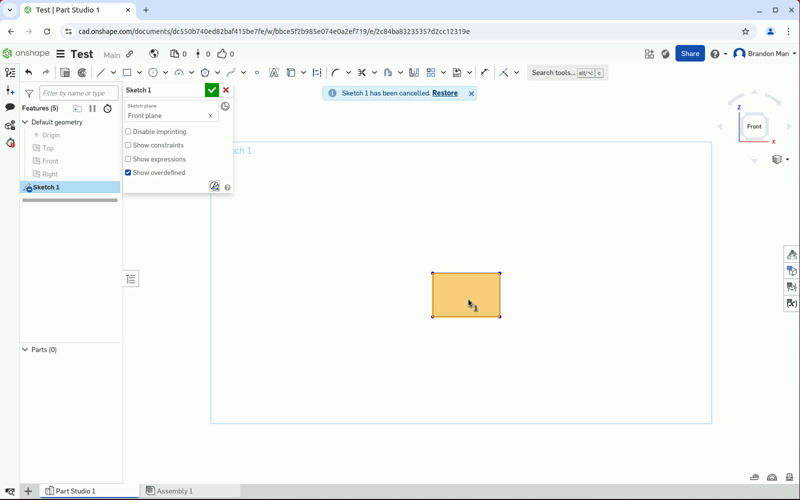
mouse_move(73, 352)
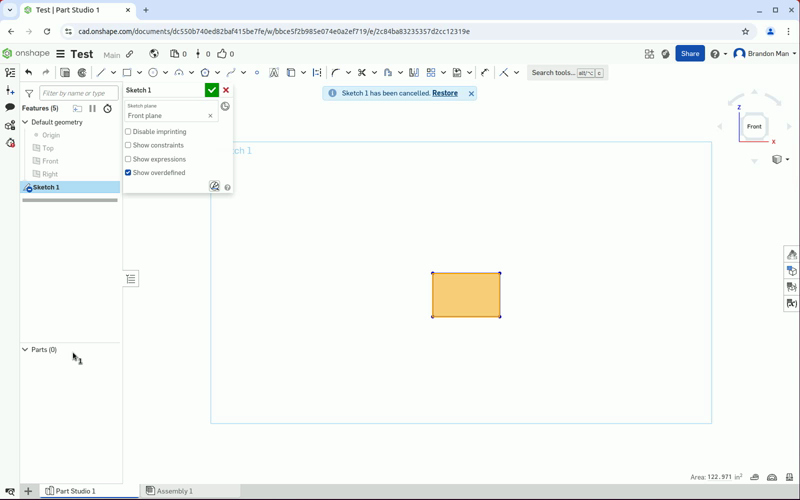
key(shift+y)
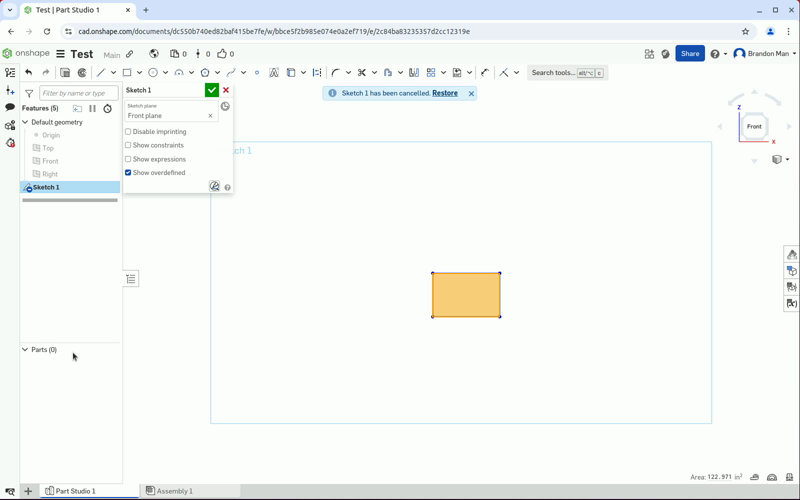
key(shift+e)
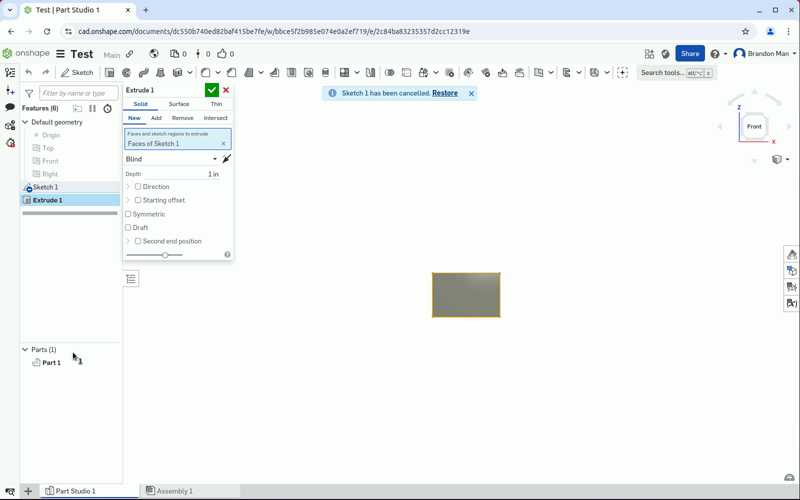
mouse_move(143, 106)
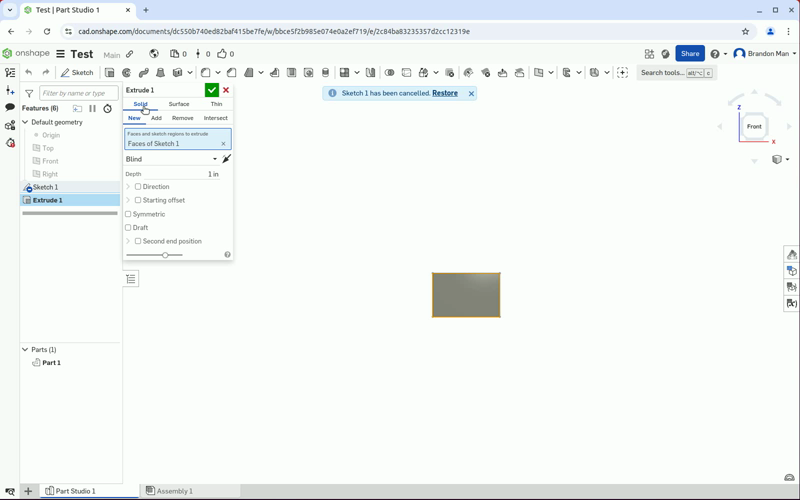
click(143, 106)
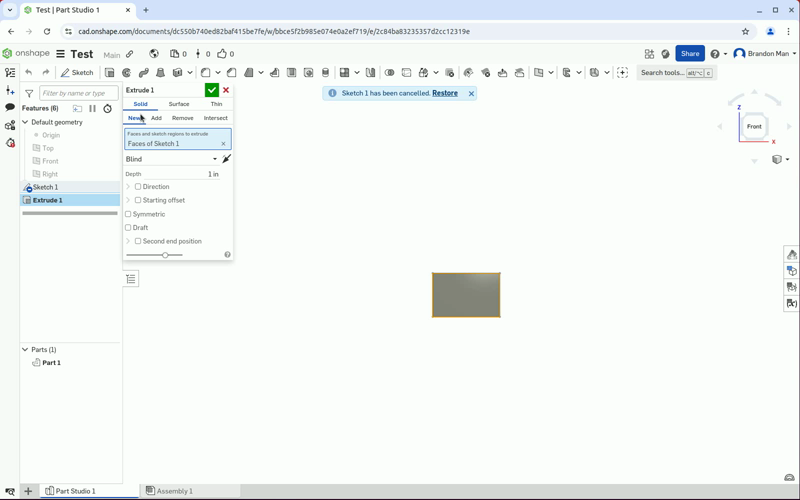
mouse_move(137, 120)
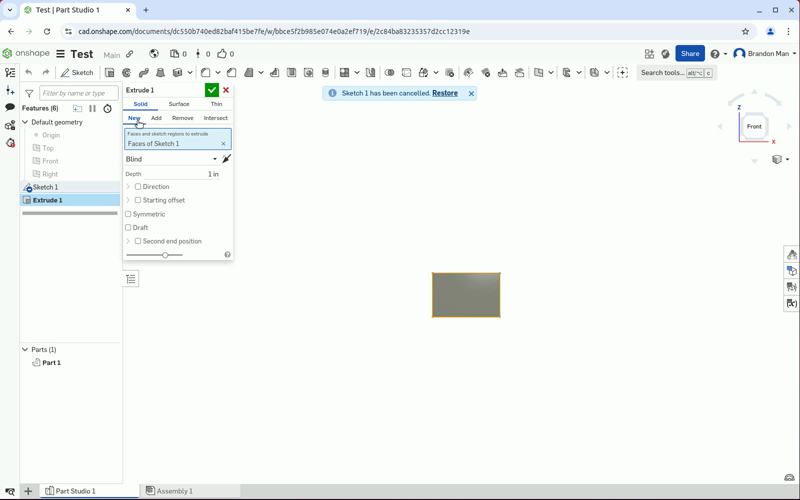
click(137, 120)
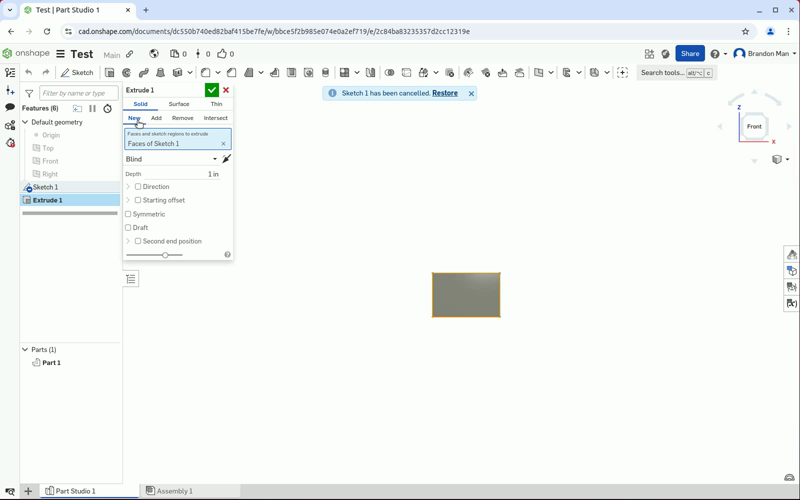
key(tab, 4)
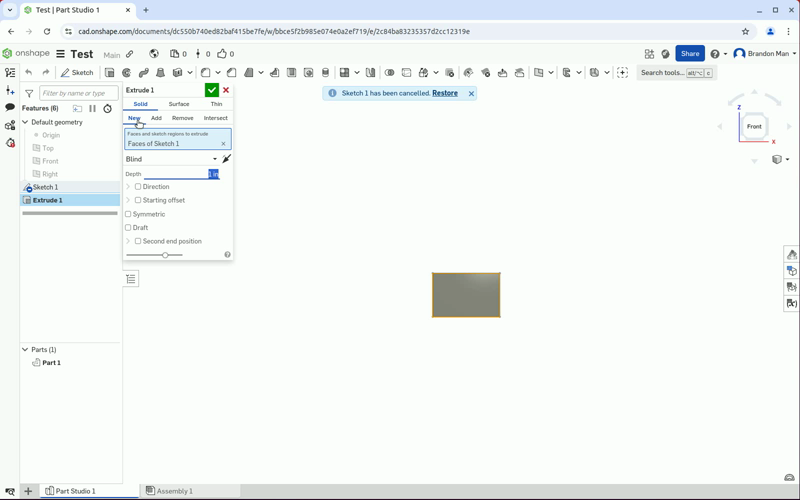
text(23.108)
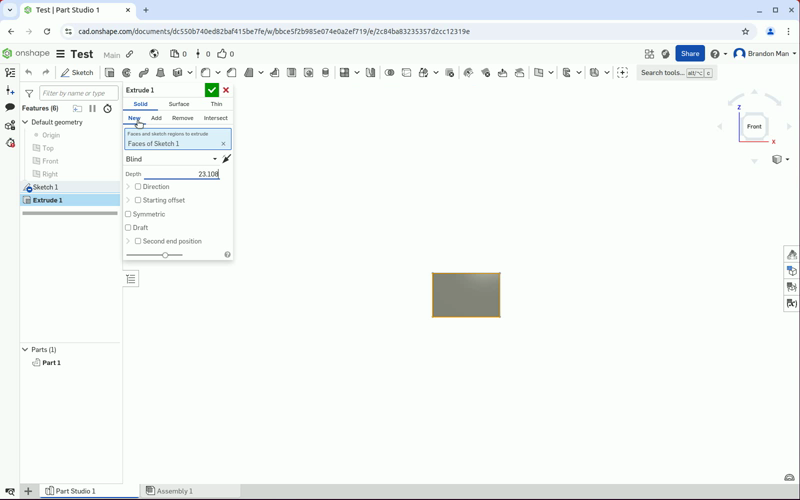
key(enter)
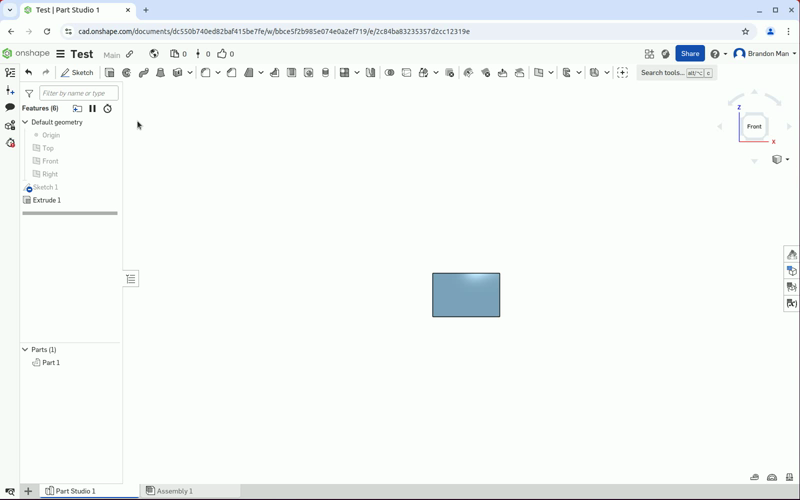
key(shift+h)
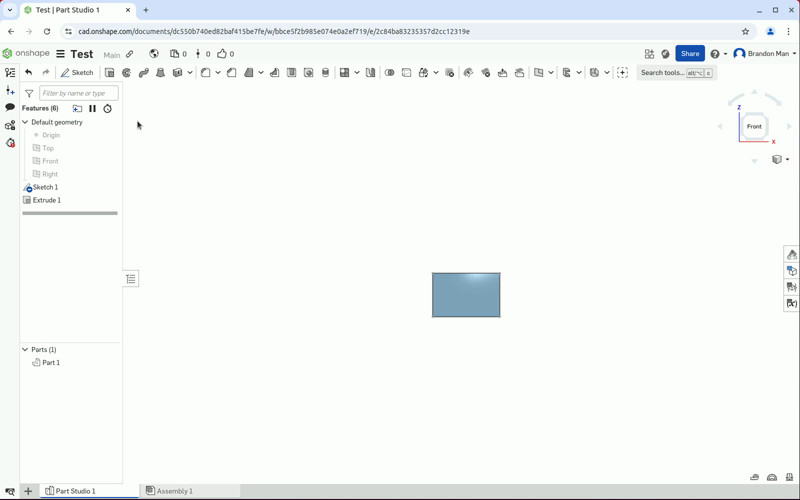
key(shift+h)
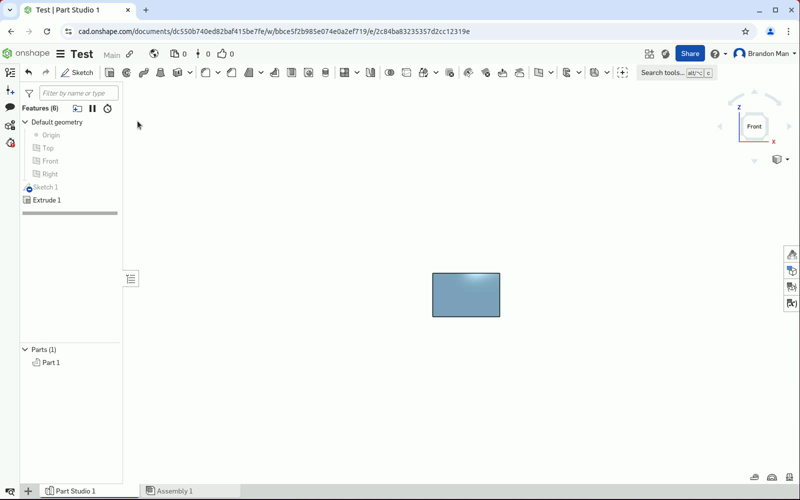
mouse_move(73, 189)
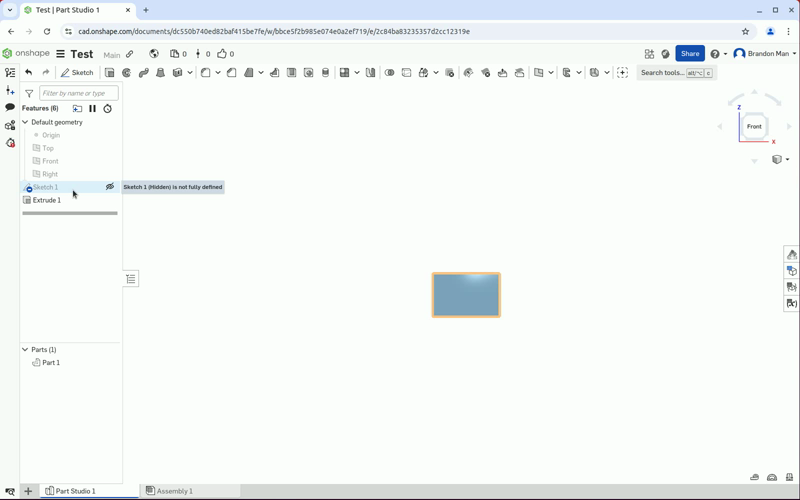
click(73, 189)
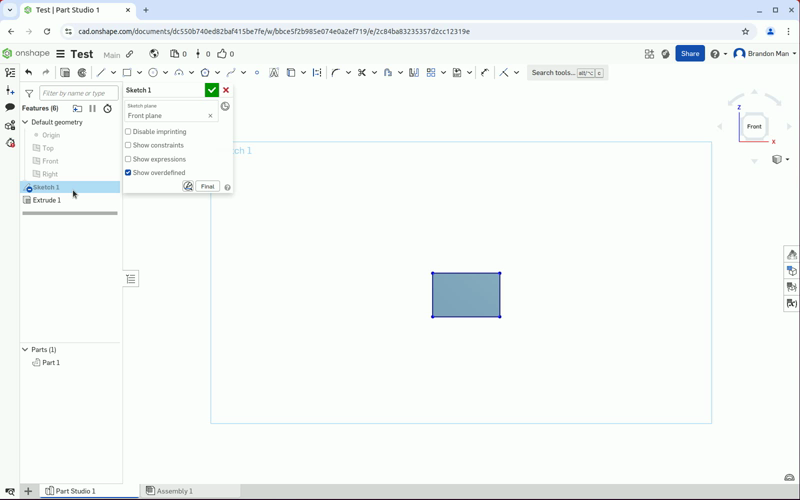
mouse_move(229, 92)
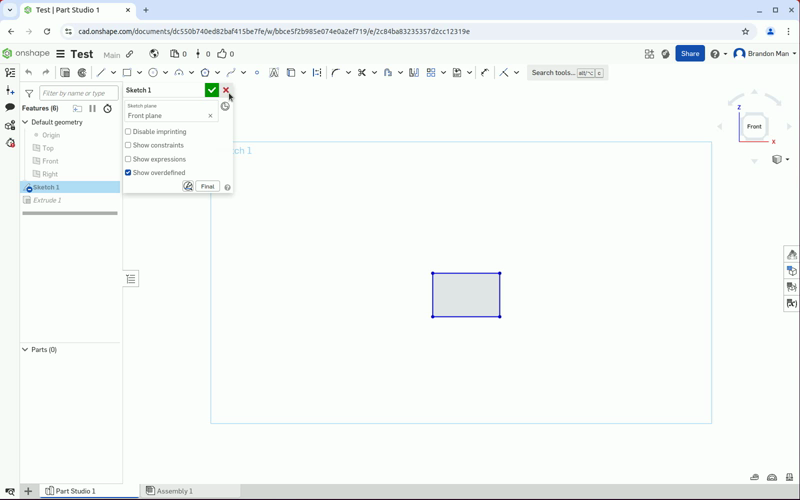
click(229, 92)
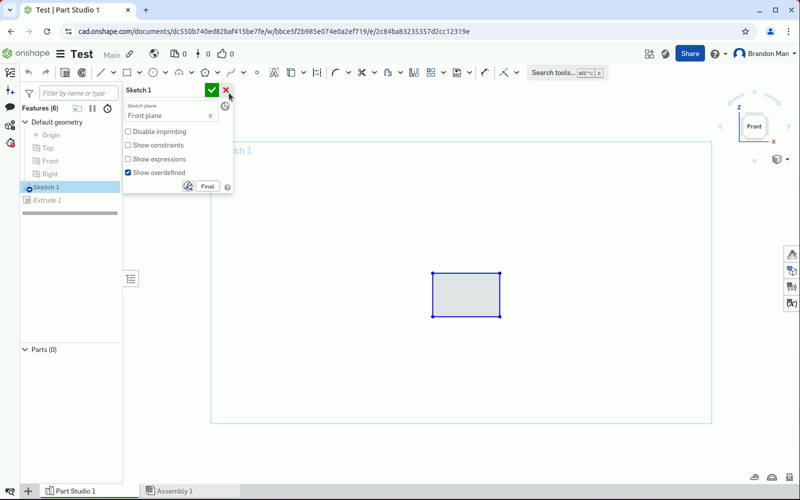
key(shift+s)
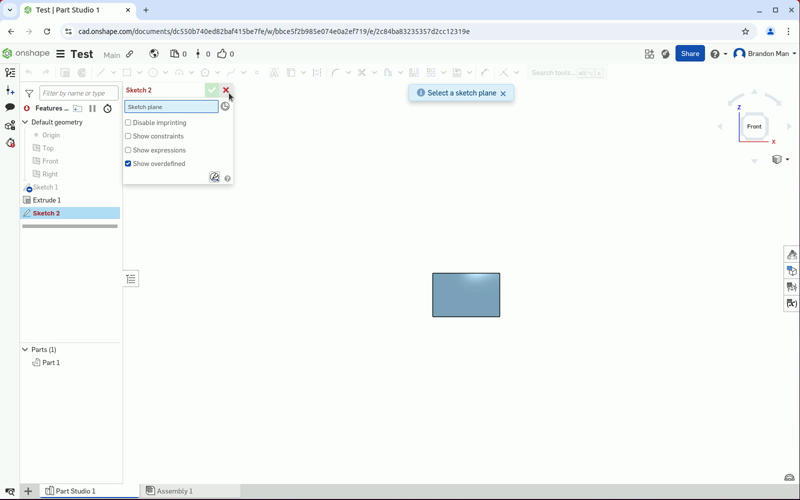
mouse_move(73, 163)
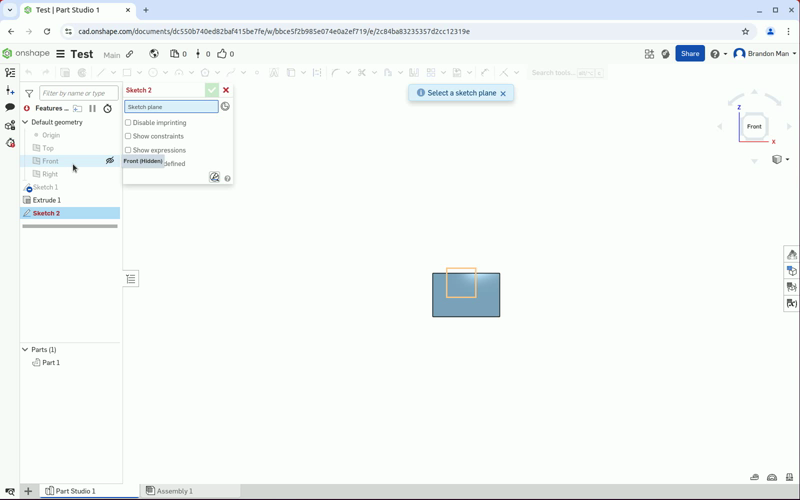
click(73, 163)
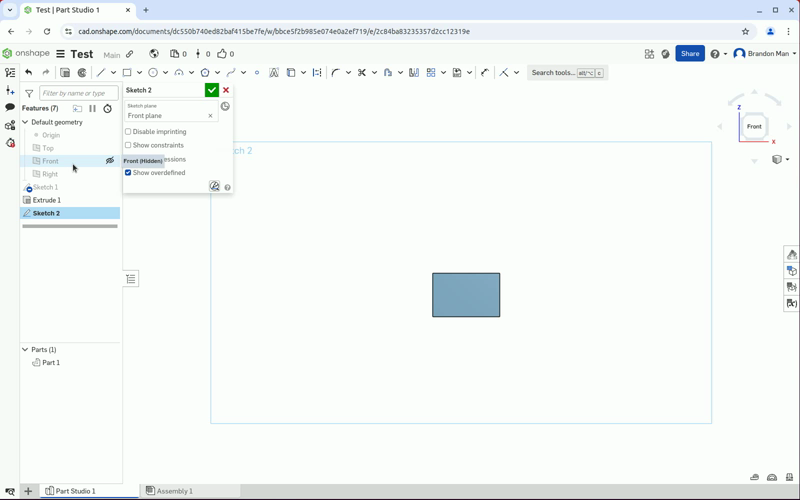
mouse_move(73, 352)
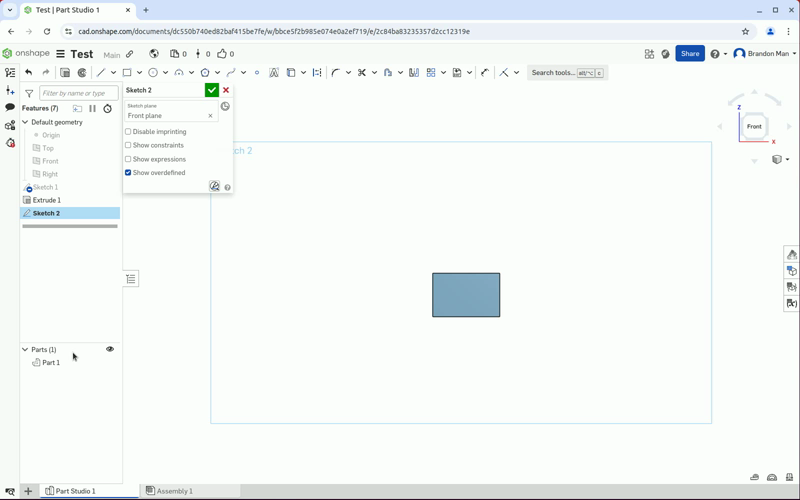
key(y)
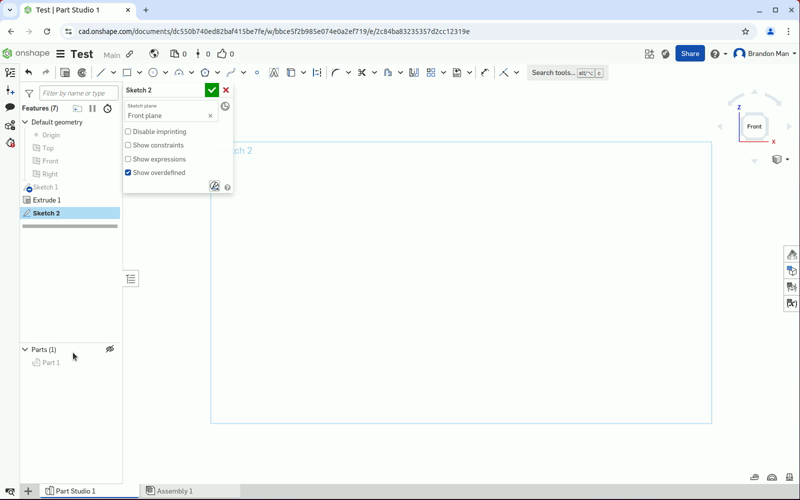
key(l)
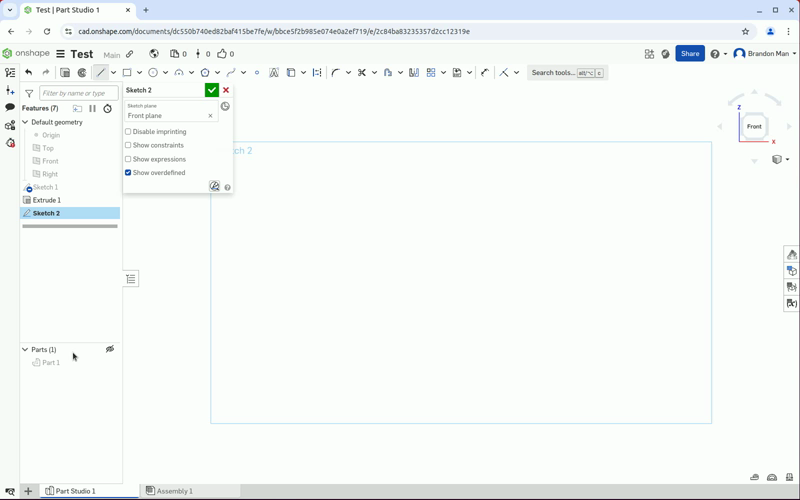
key_down(shift)
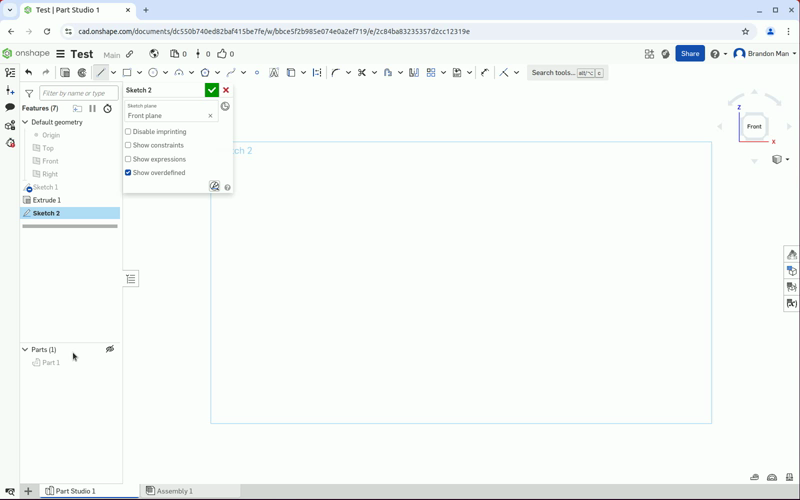
mouse_move(383, 316)
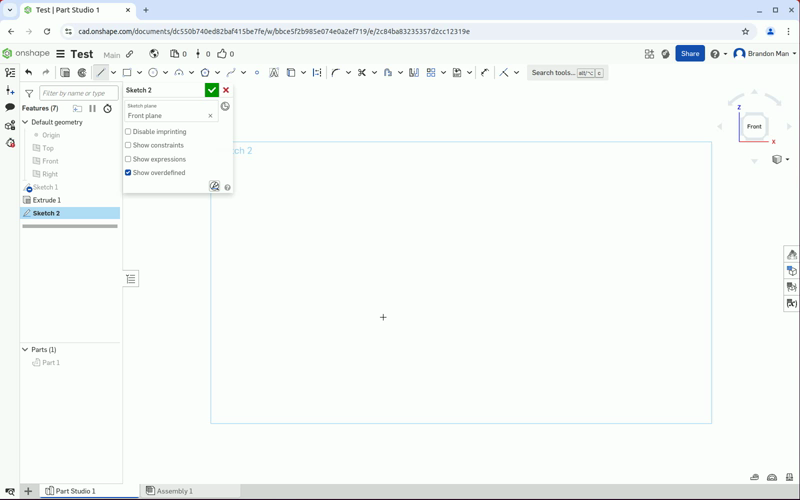
click(383, 316)
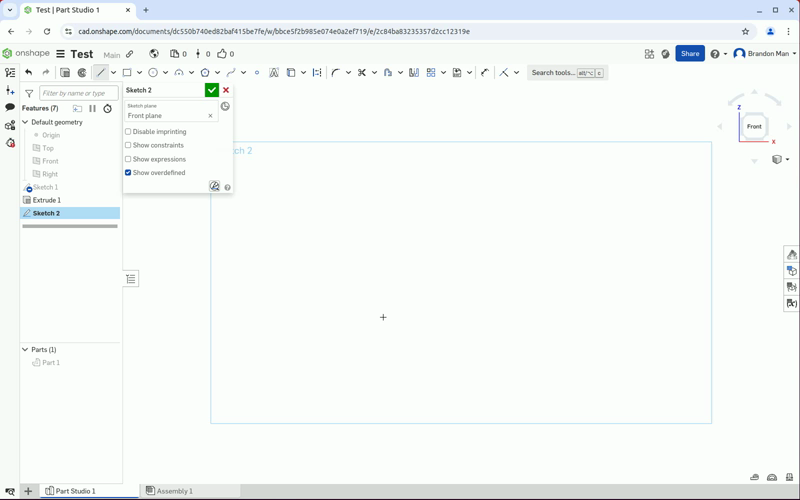
key_up(shift)
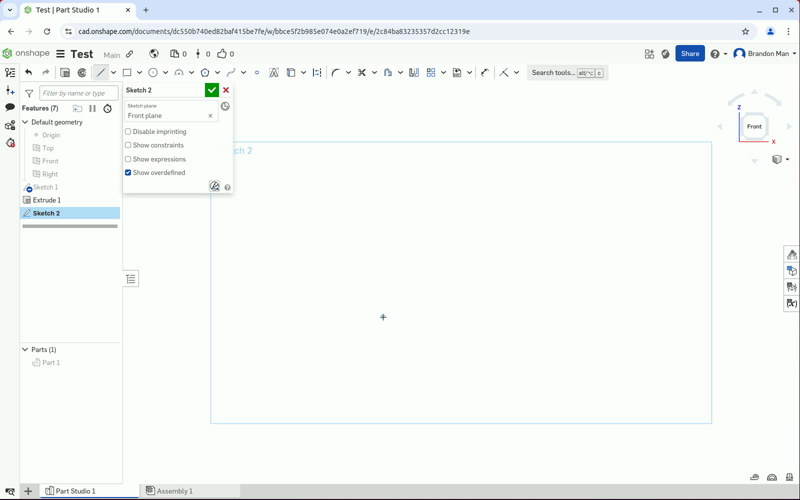
key_down(shift)
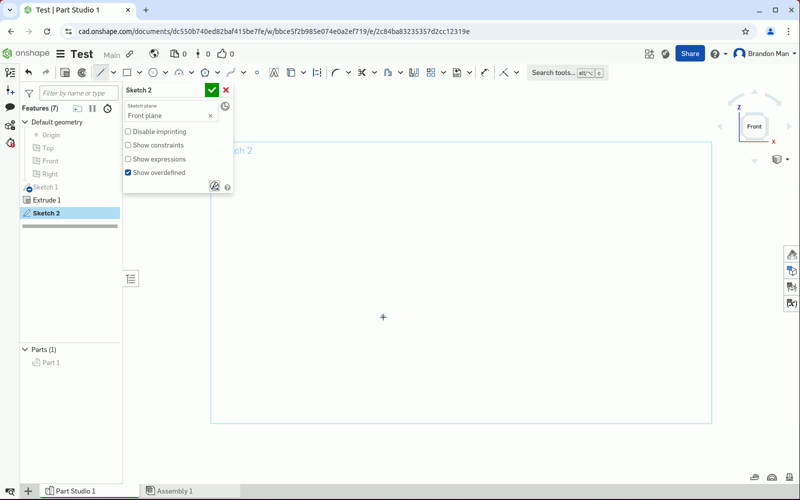
mouse_move(413, 316)
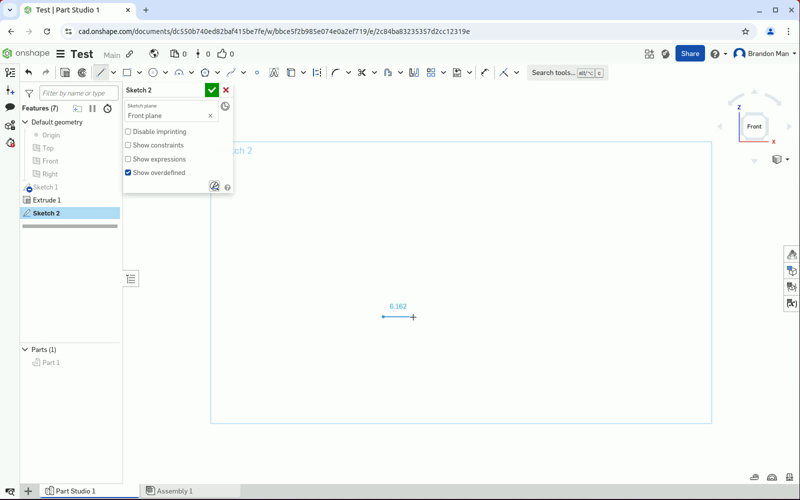
mouse_move(432, 316)
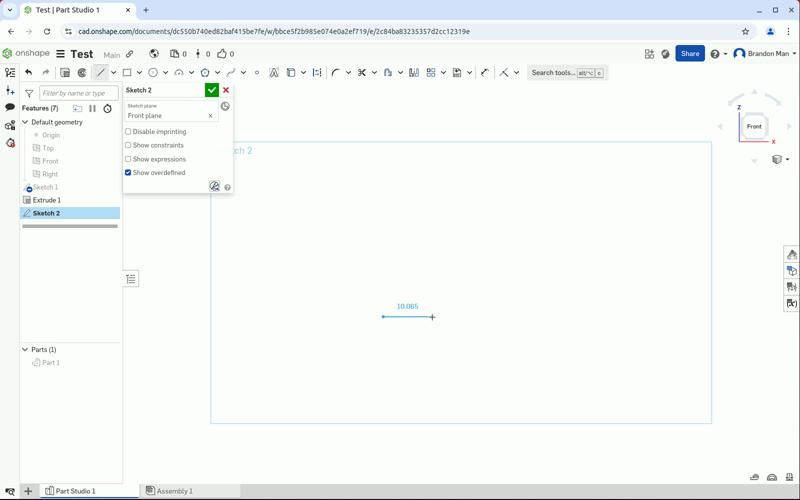
click(432, 316)
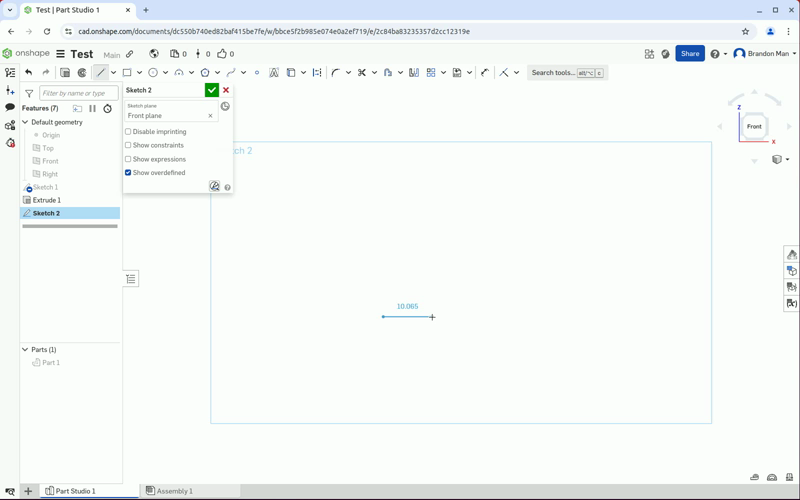
key_up(shift)
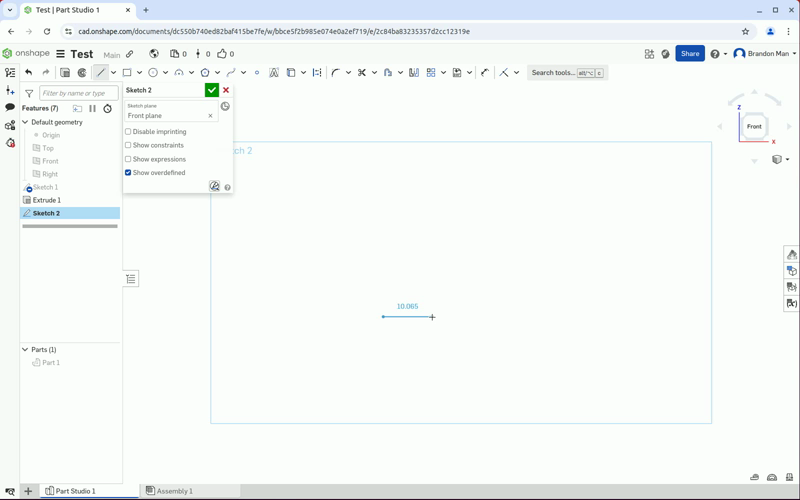
key_down(shift)
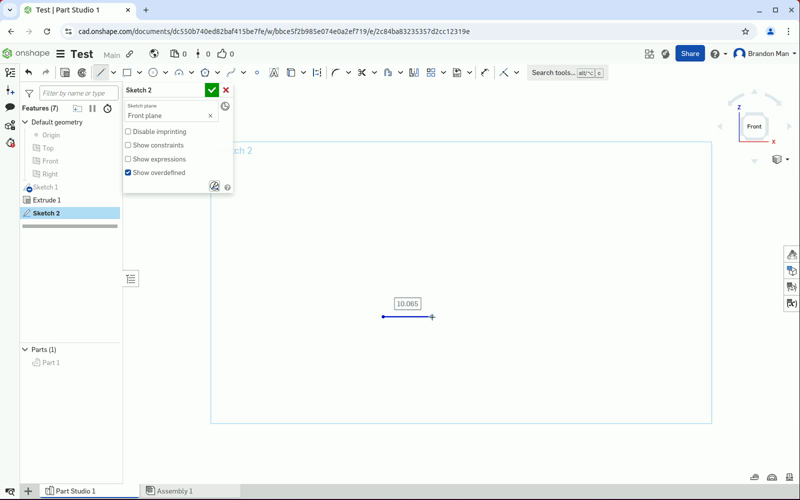
mouse_move(462, 316)
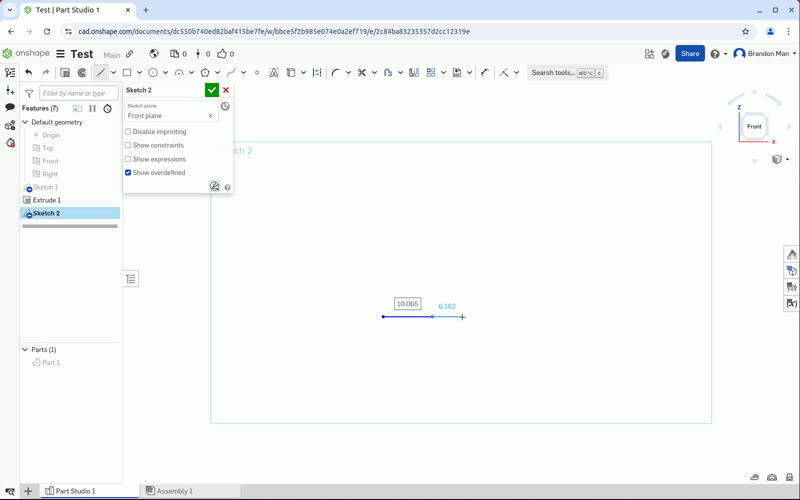
mouse_move(432, 273)
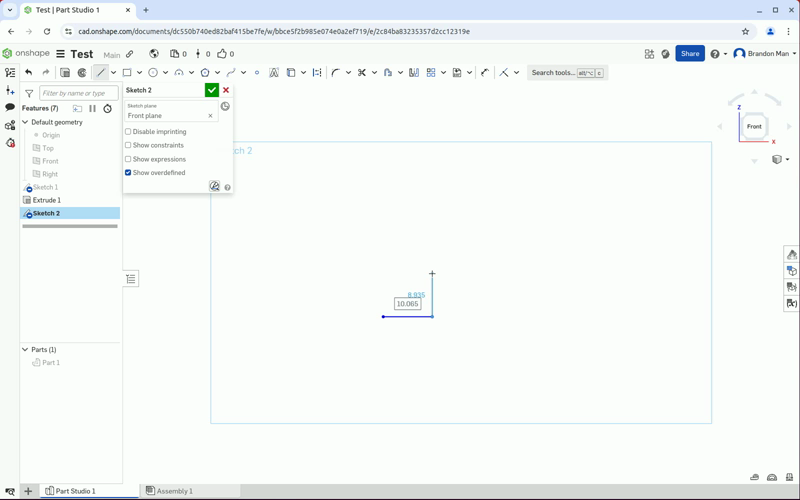
click(432, 273)
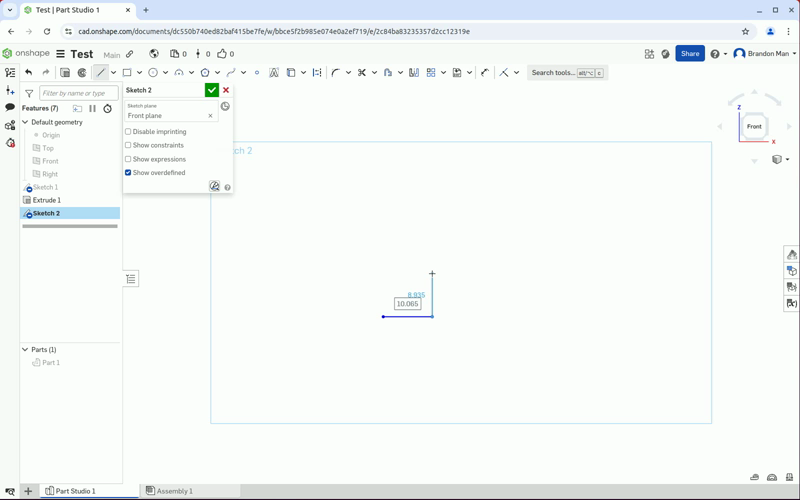
key_up(shift)
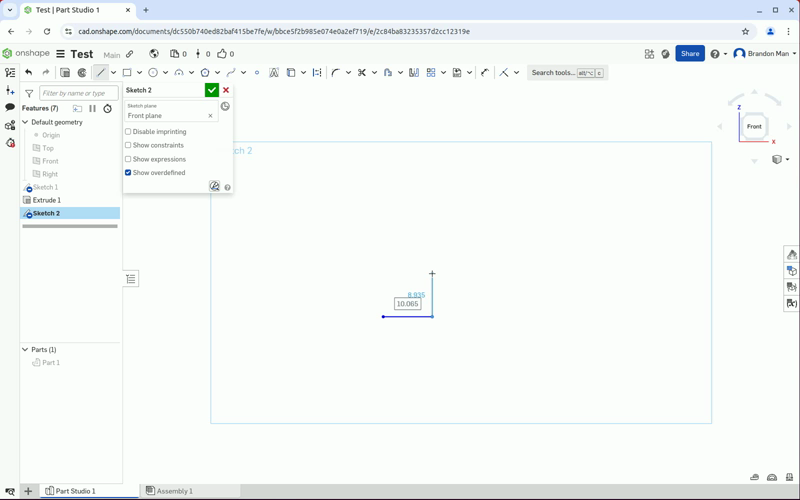
key_down(shift)
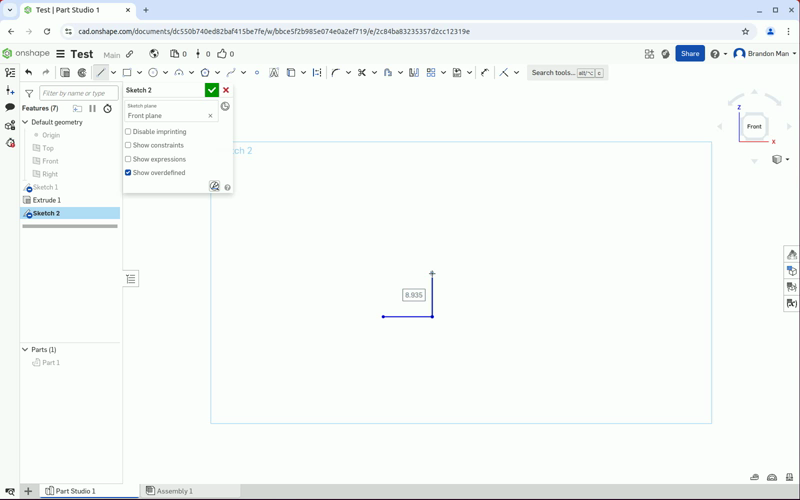
mouse_move(499, 273)
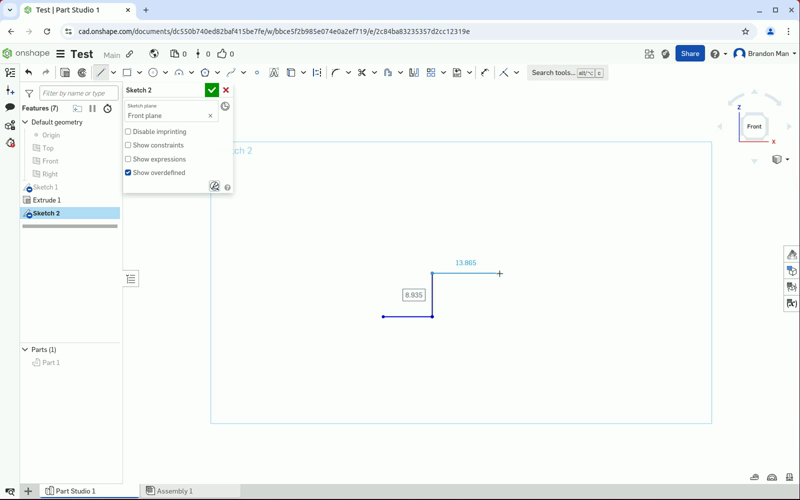
click(499, 273)
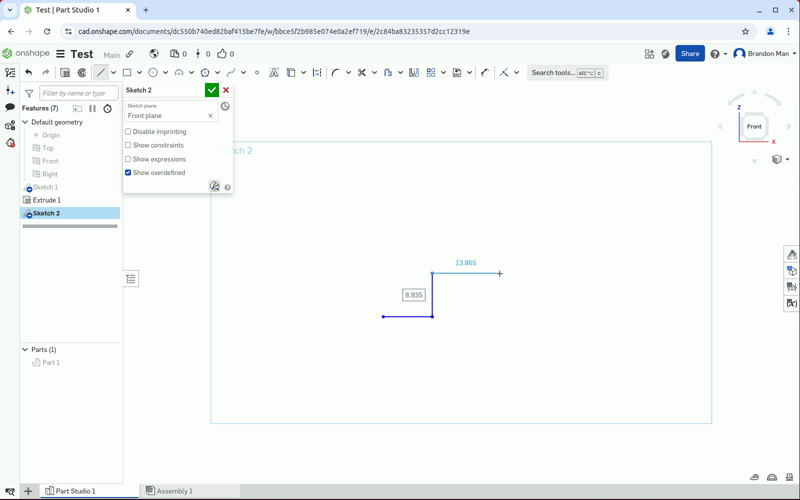
key_up(shift)
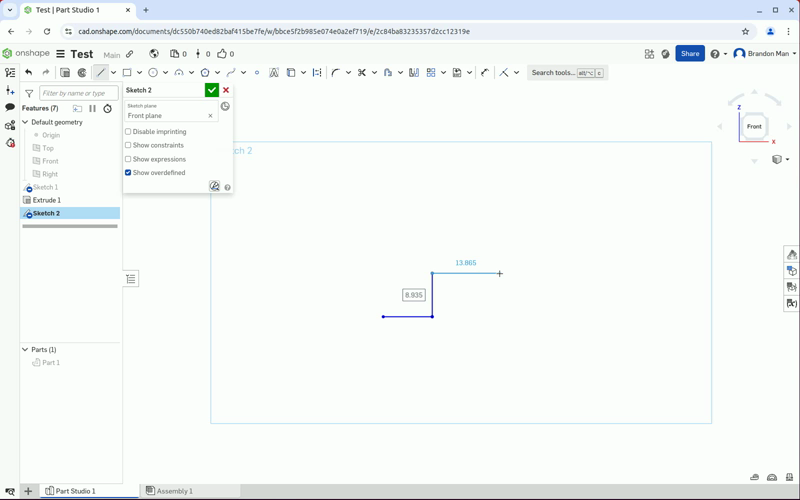
key_down(shift)
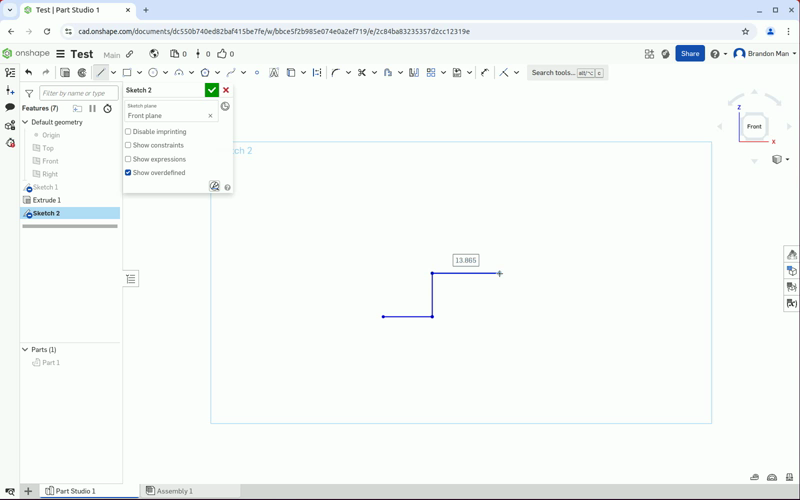
mouse_move(529, 273)
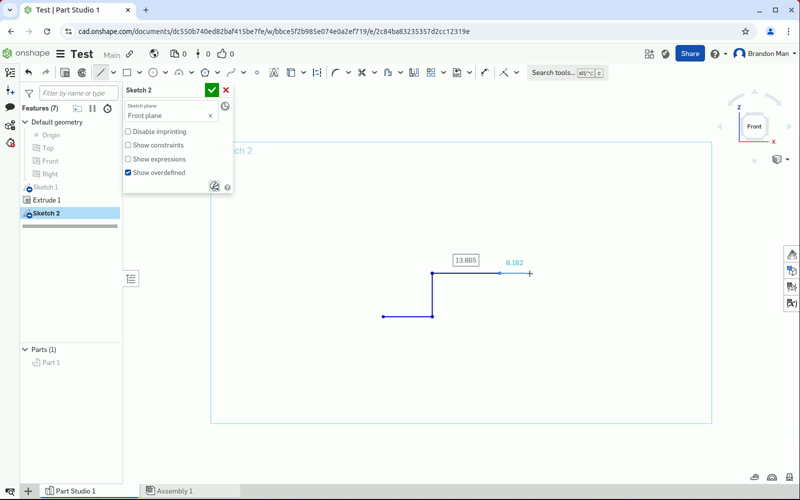
mouse_move(499, 222)
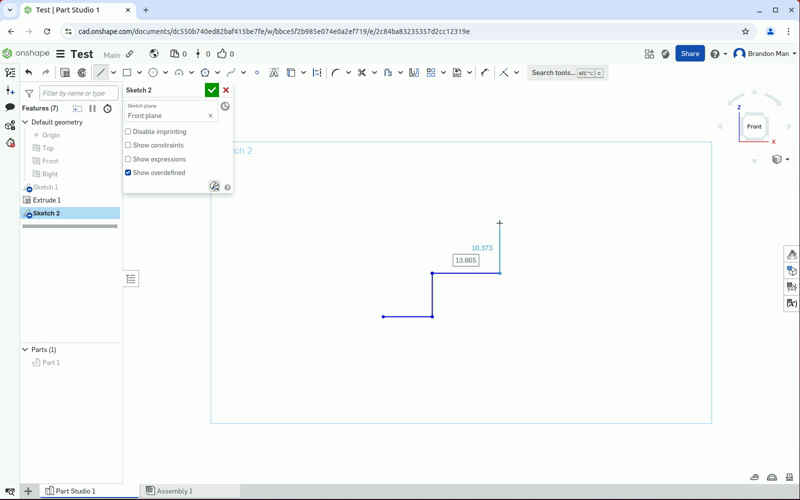
click(499, 222)
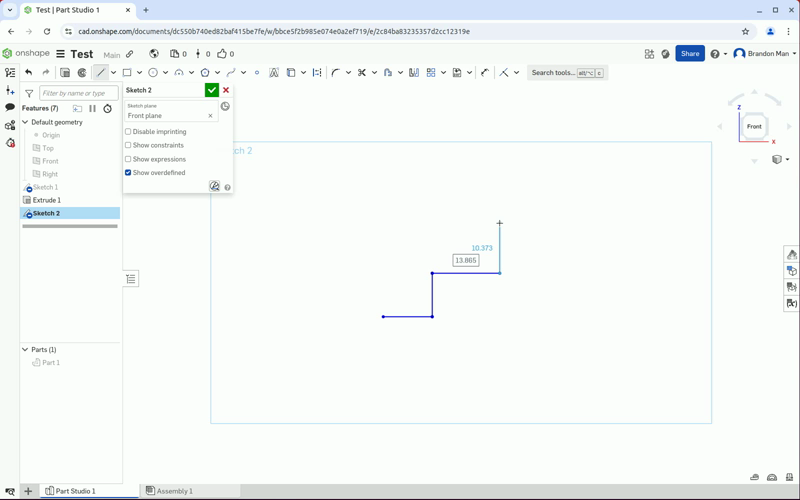
key_up(shift)
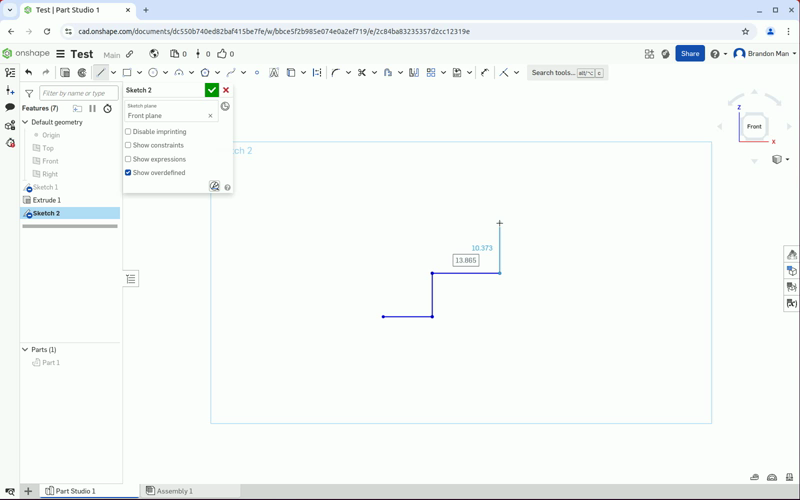
key_down(shift)
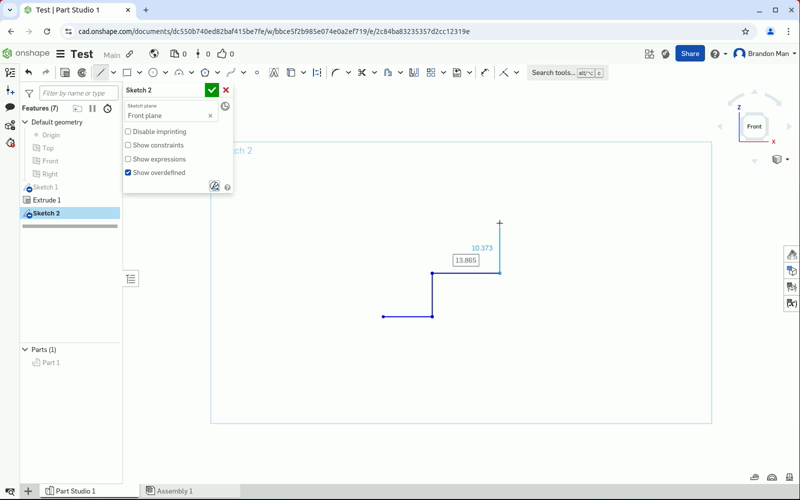
mouse_move(383, 222)
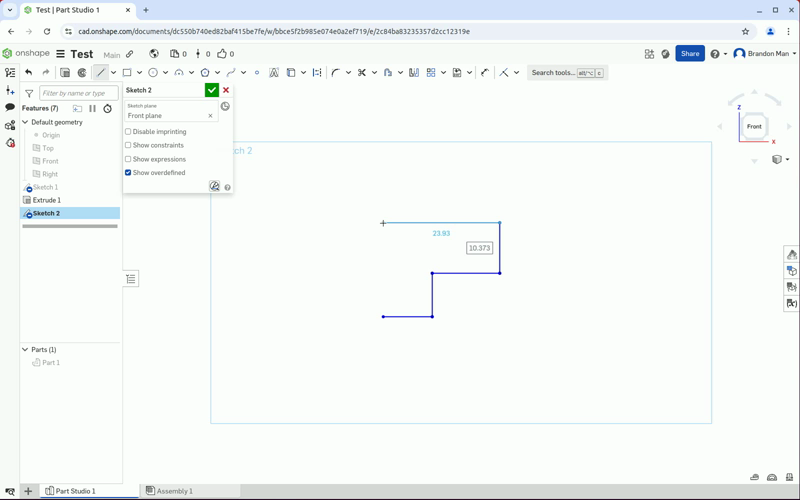
click(383, 222)
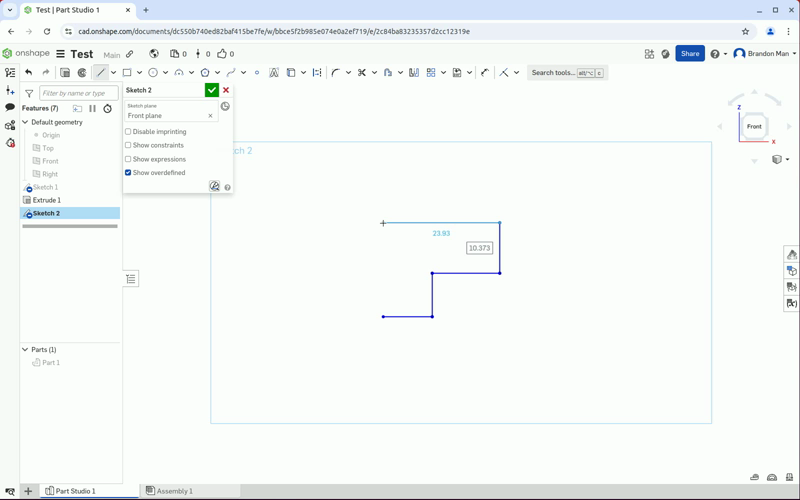
key_up(shift)
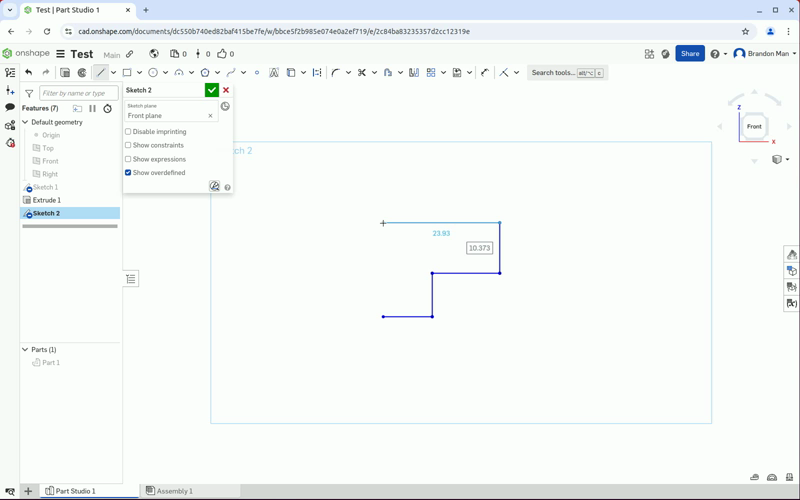
key_down(shift)
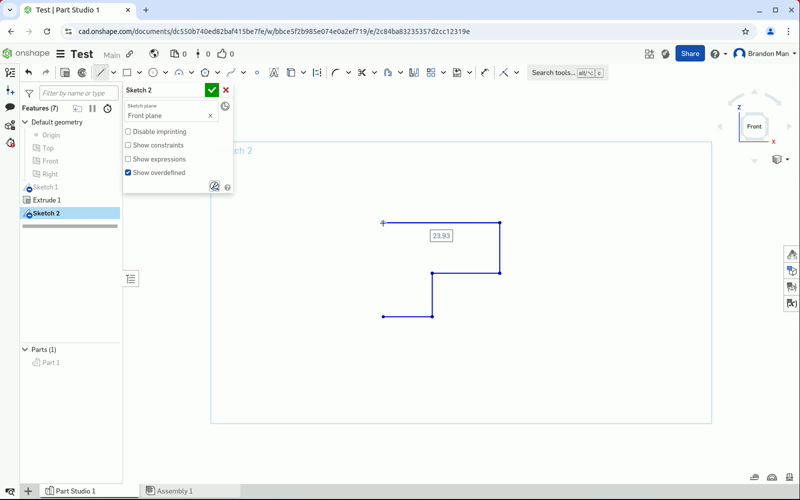
mouse_move(383, 316)
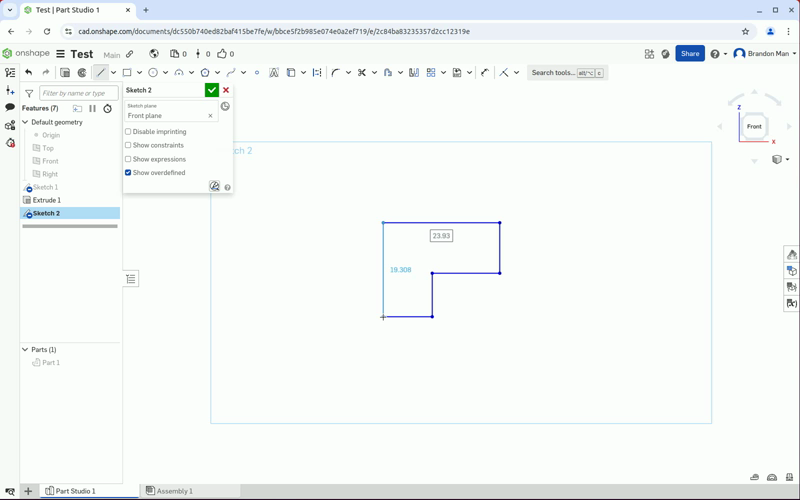
key_up(shift)
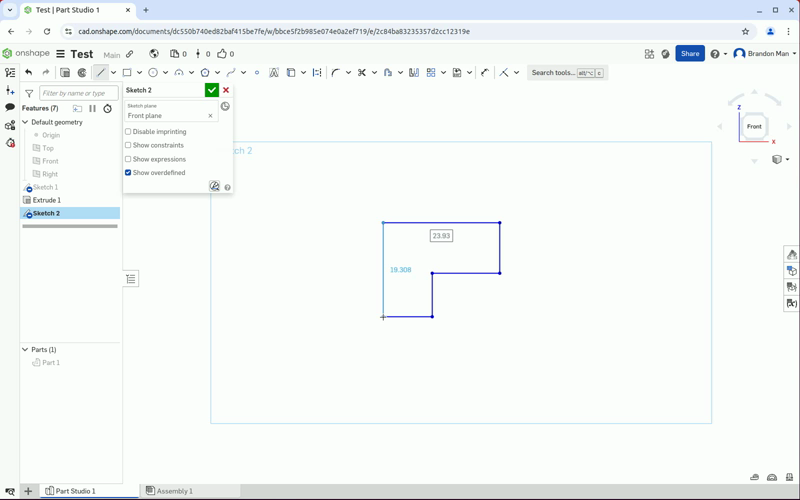
click(383, 316)
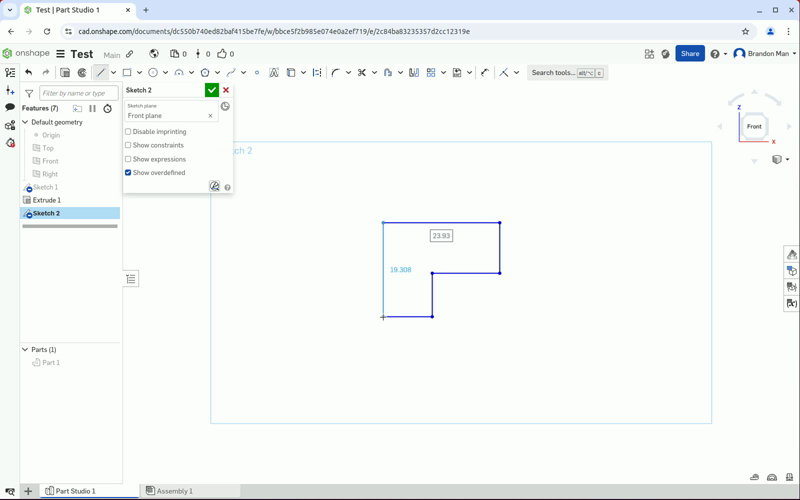
key(esc)
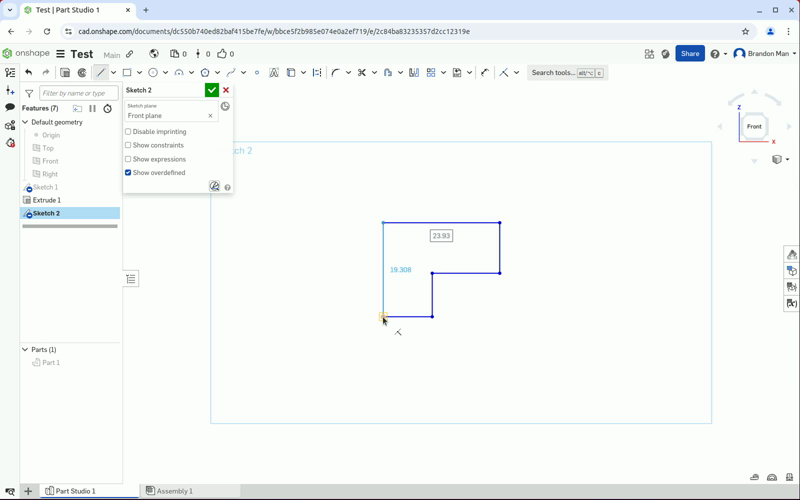
mouse_move(454, 232)
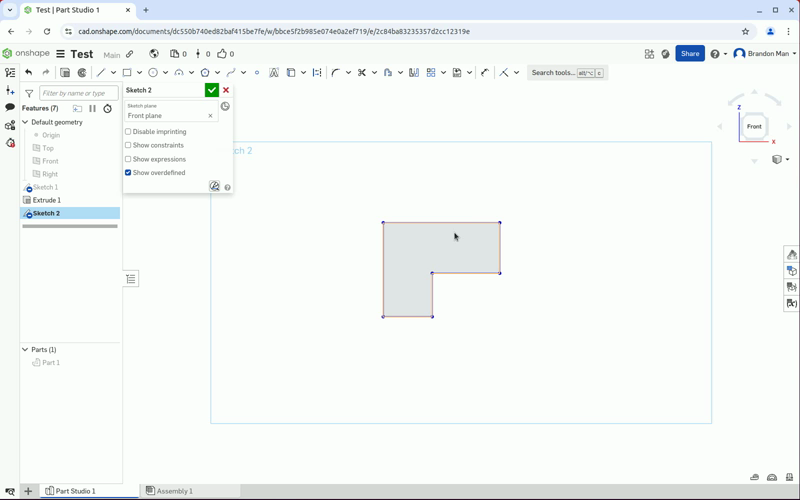
click(454, 232)
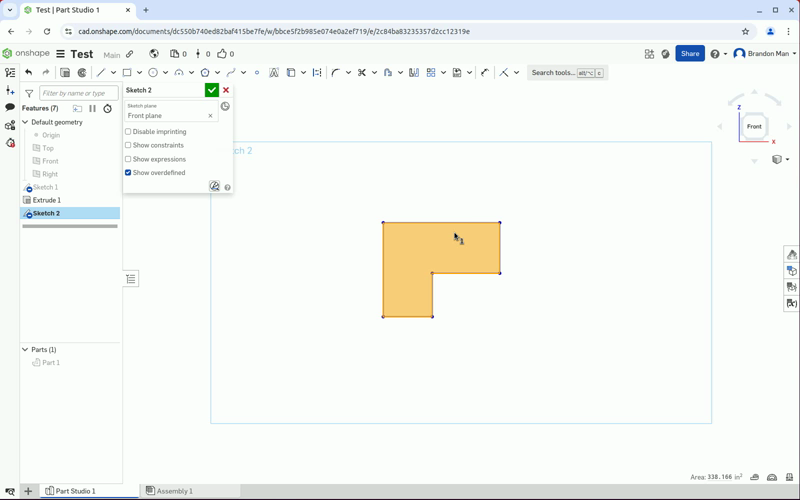
mouse_move(73, 352)
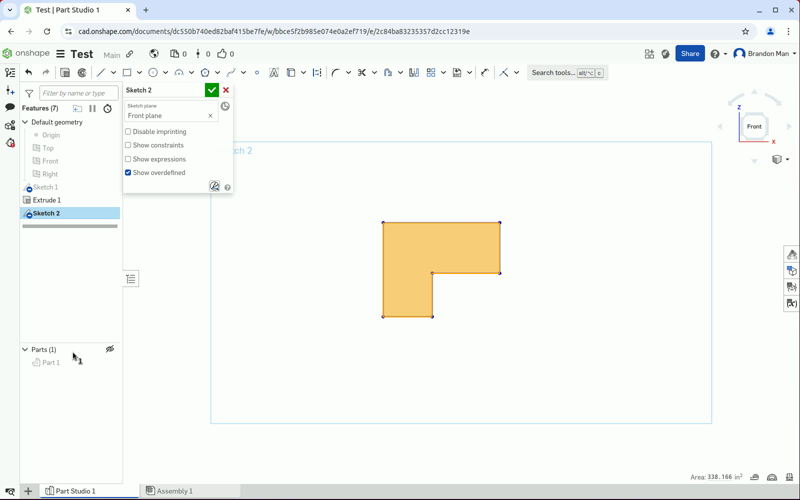
key(shift+y)
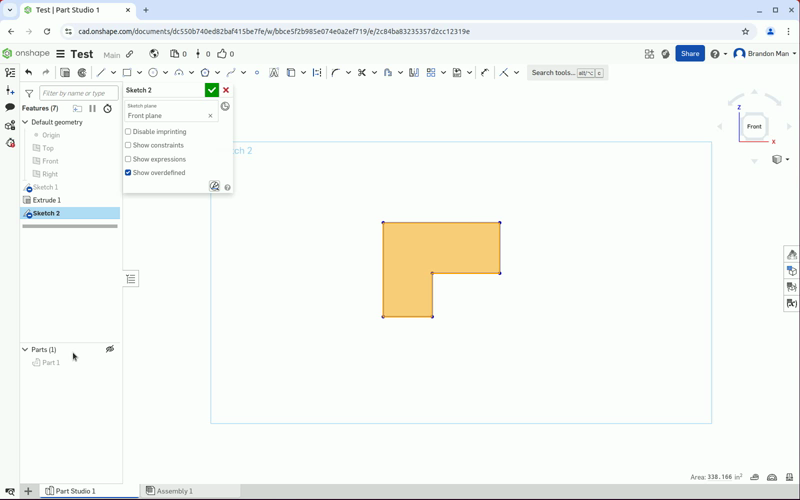
key(shift+e)
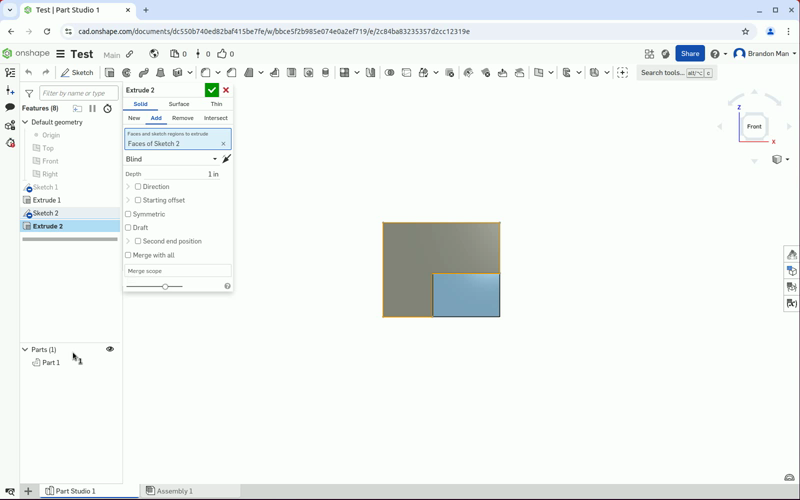
mouse_move(143, 106)
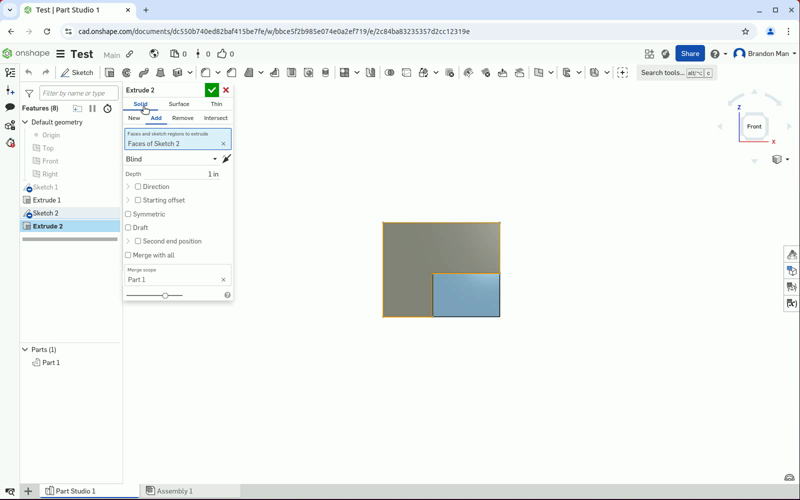
click(143, 106)
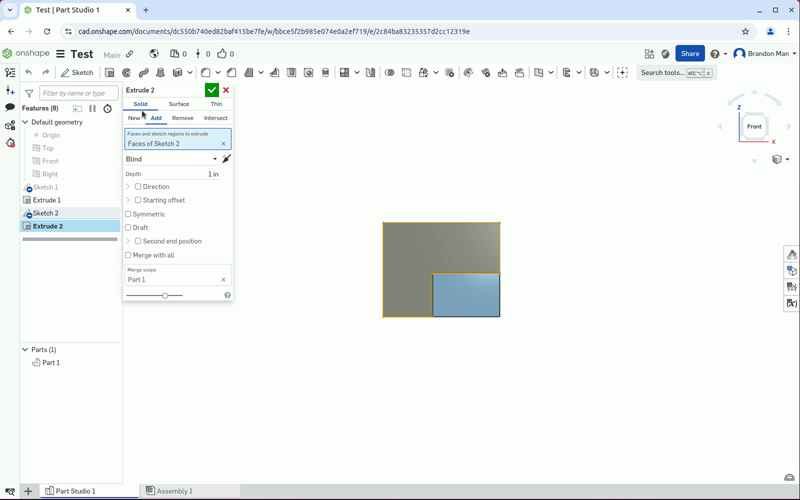
mouse_move(137, 120)
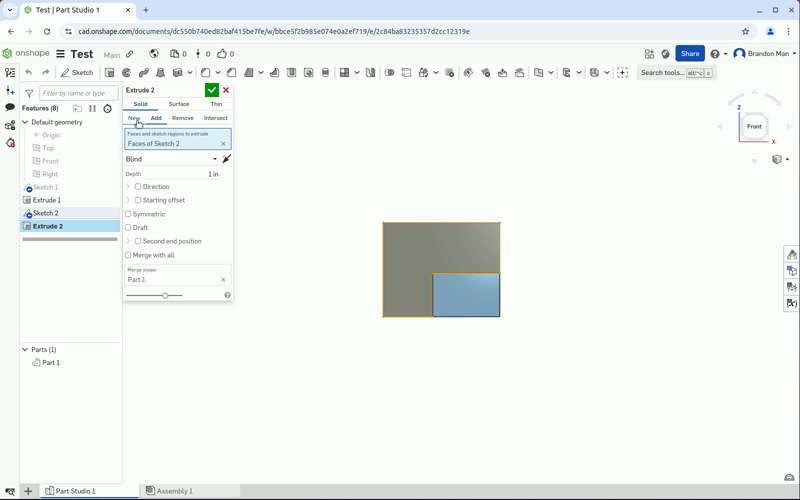
click(137, 120)
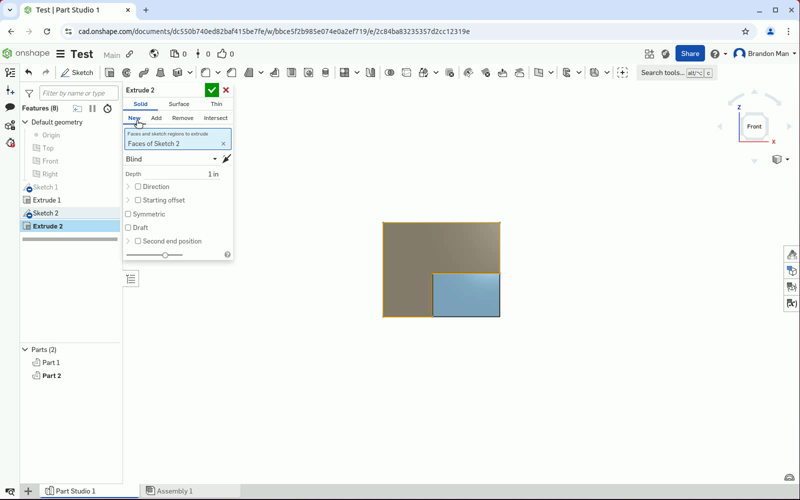
key(tab, 4)
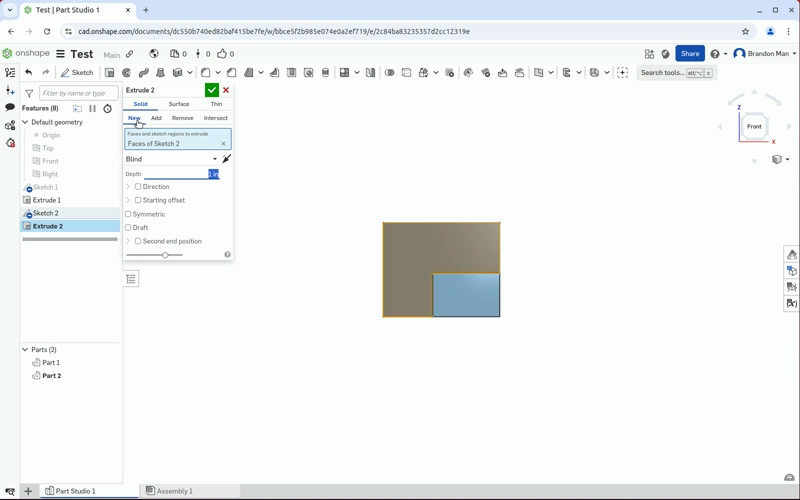
text(23.108)
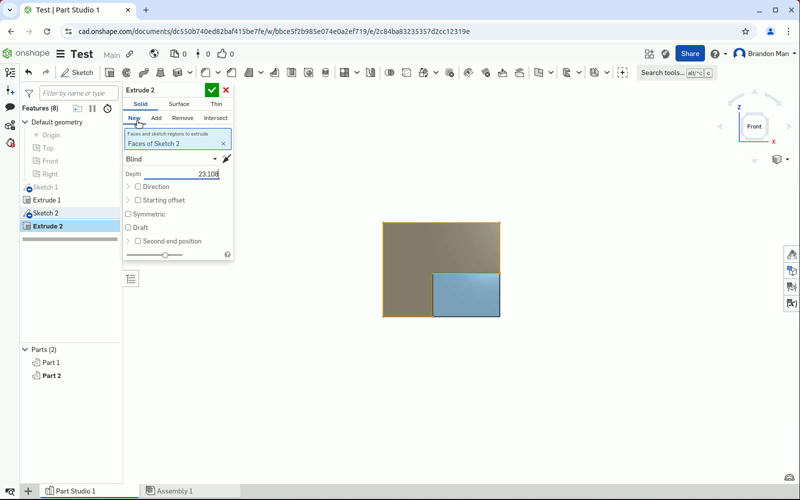
key(enter)
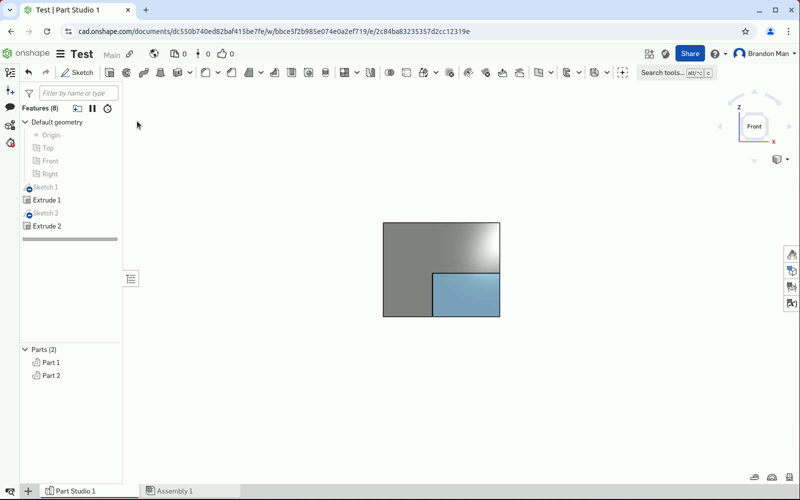
key(shift+h)
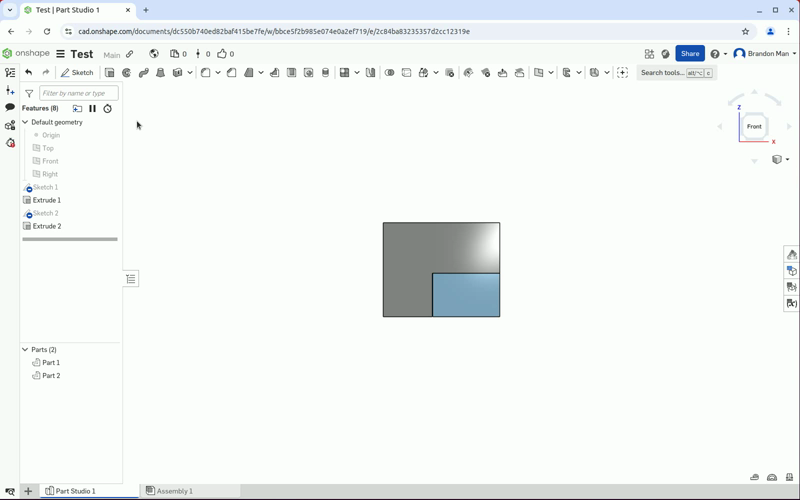
key(shift+h)
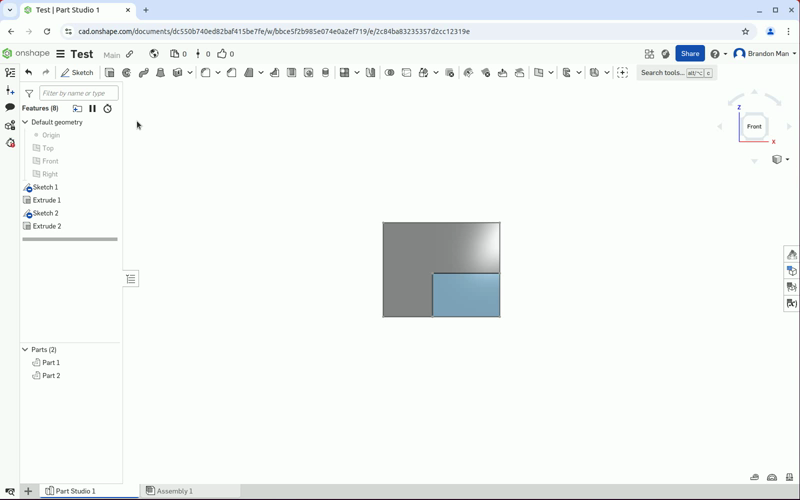
key(shift+7)
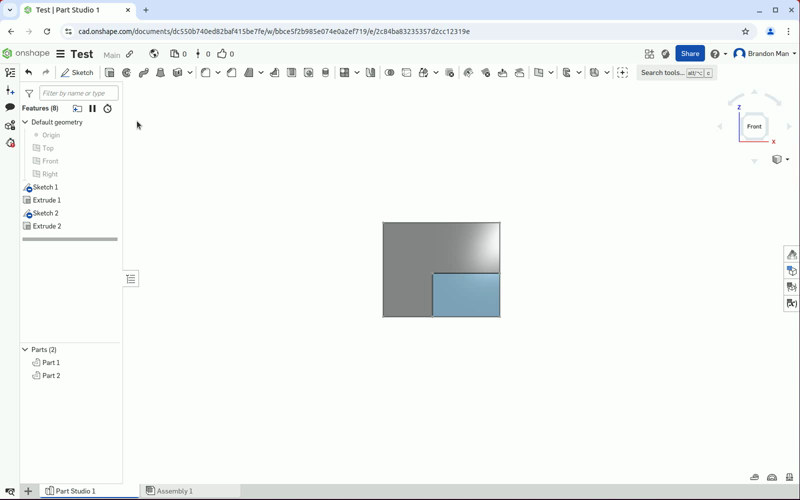
key(left, 2)
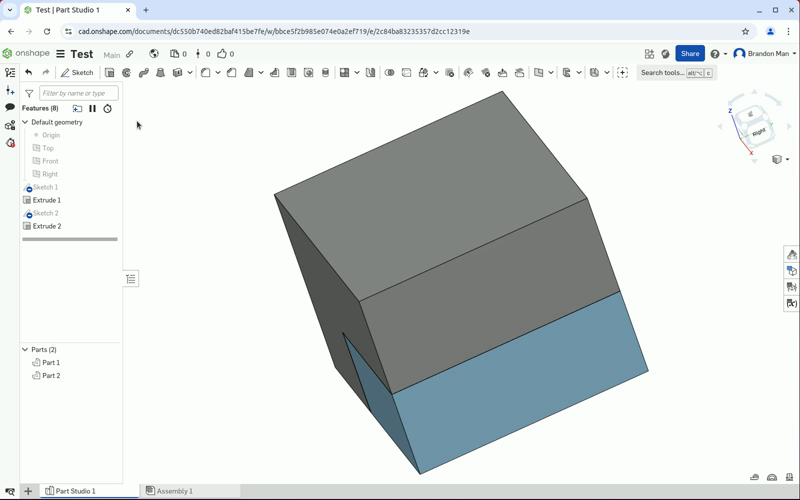
key(down, 2)
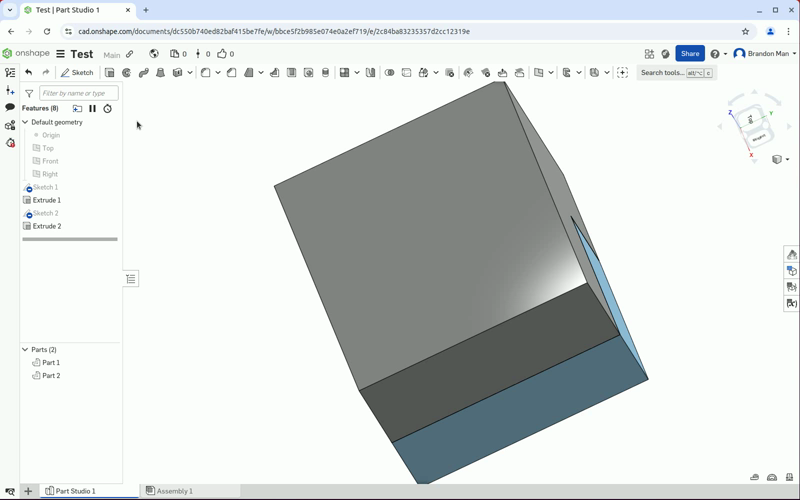
key(up, 2)
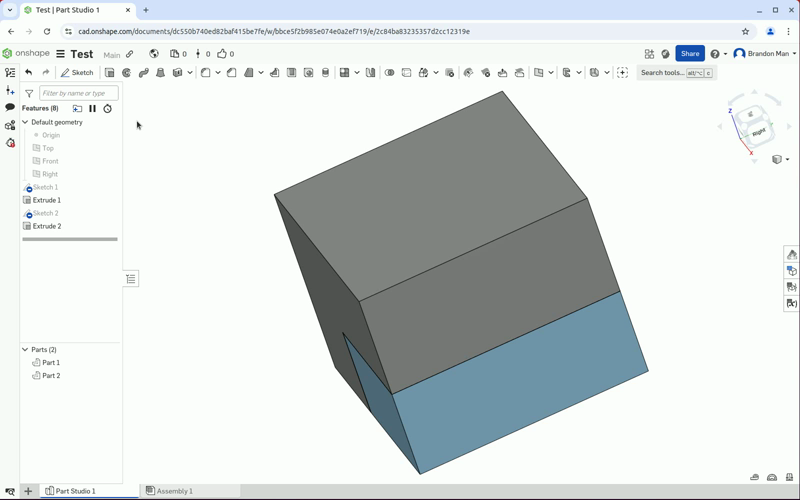
key(right, 2)
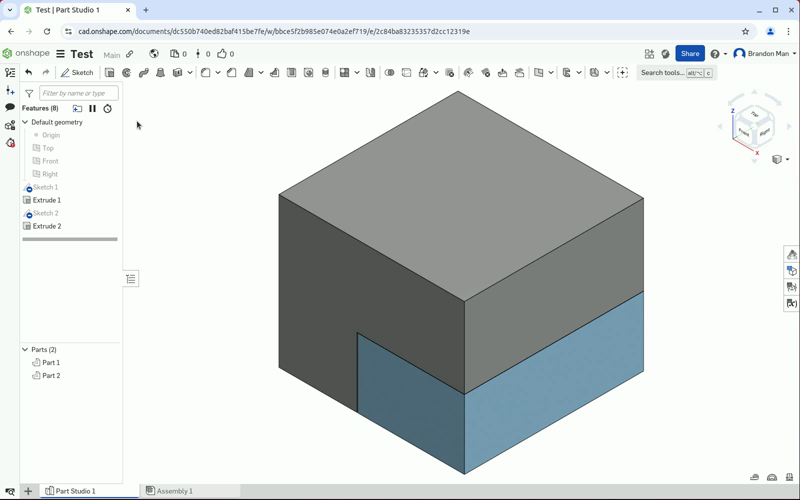
mouse_move(73, 189)
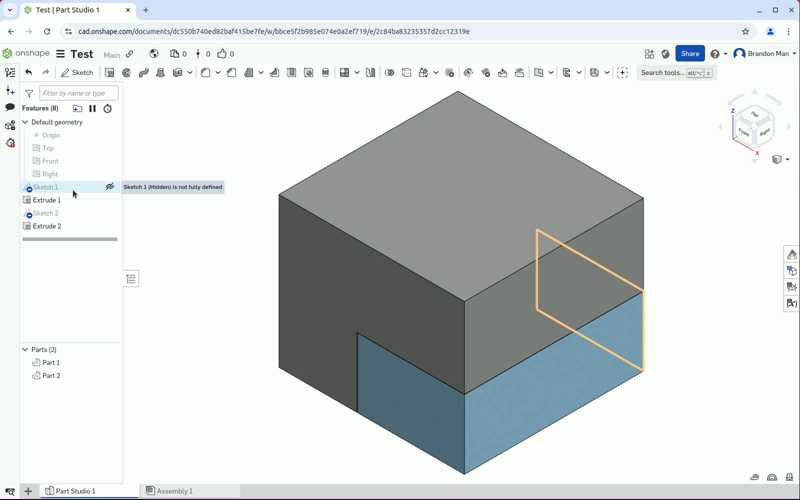
click(73, 189)